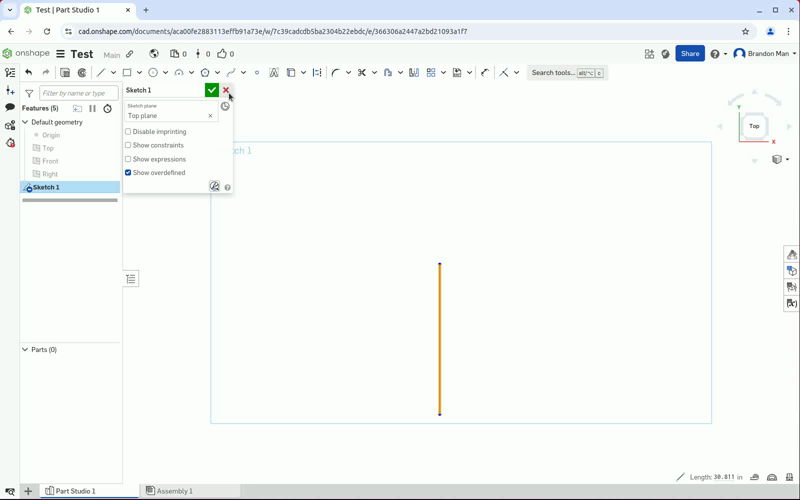
key(shift+h)
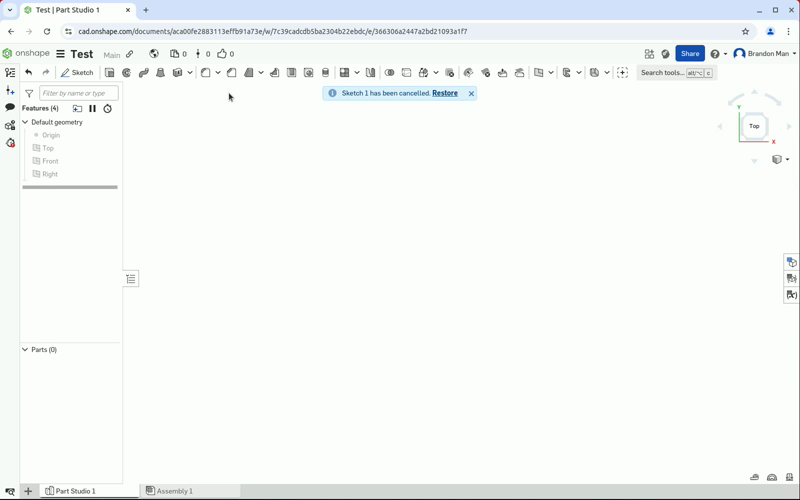
mouse_move(73, 352)
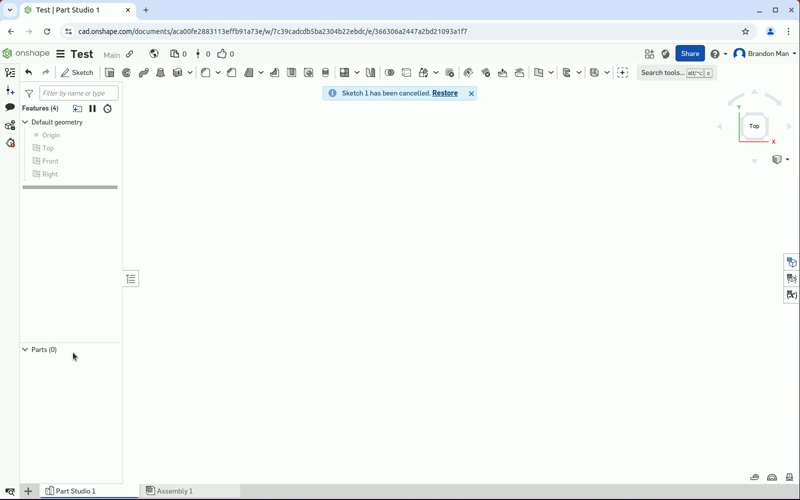
key(y)
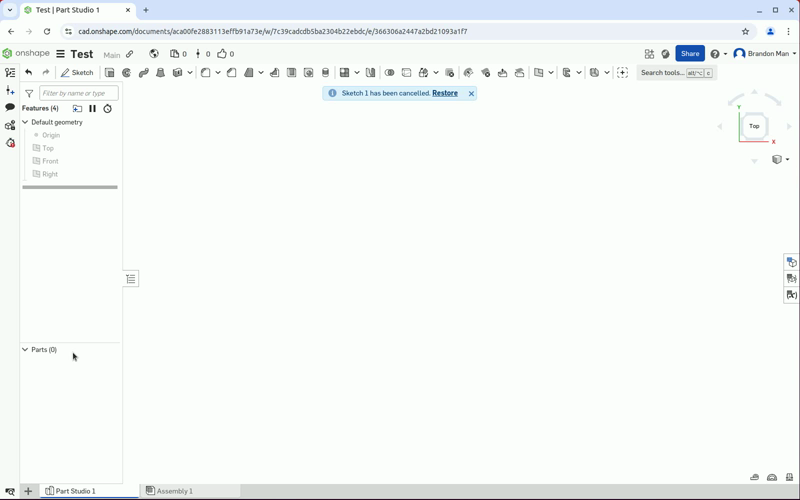
key(shift+p)
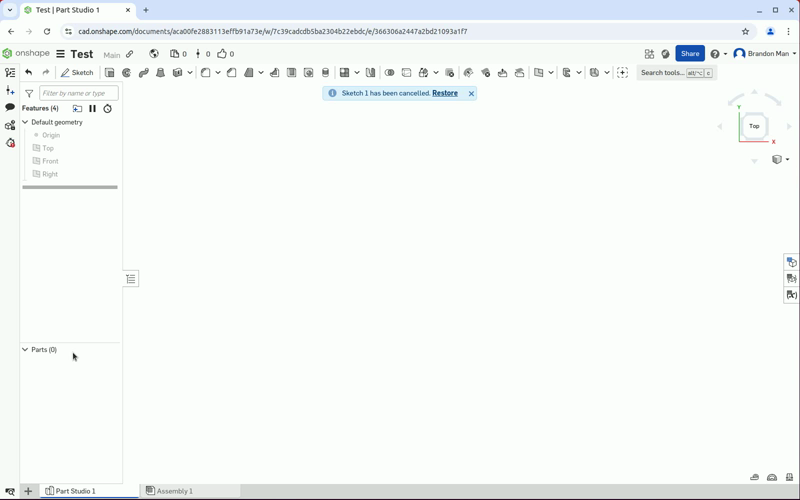
key(space)
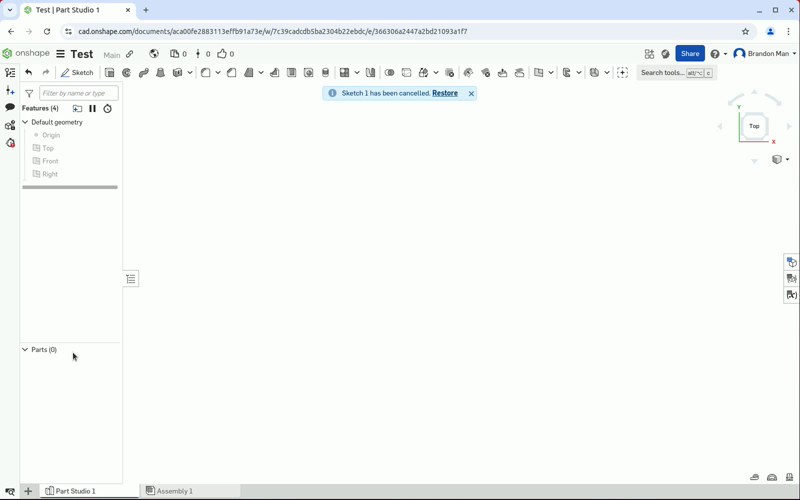
key_down(shift)
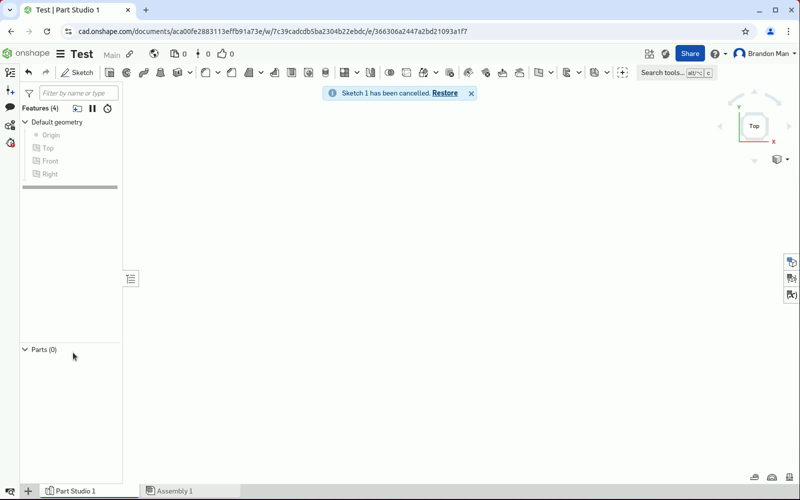
key(up)
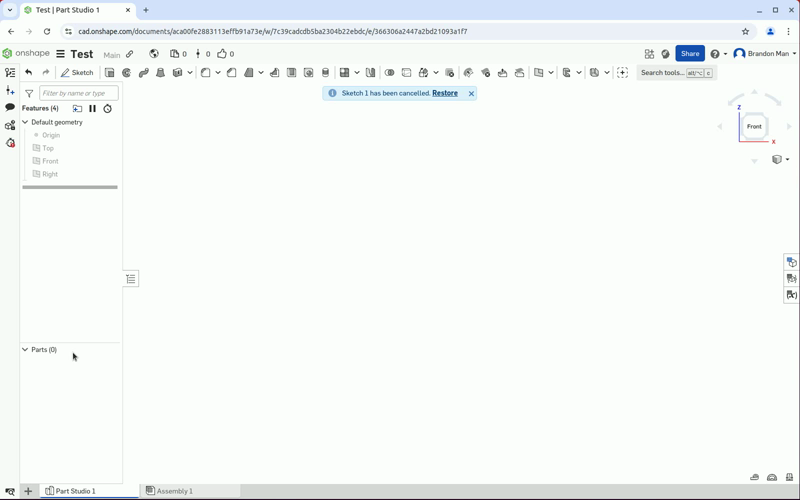
key_up(shift)
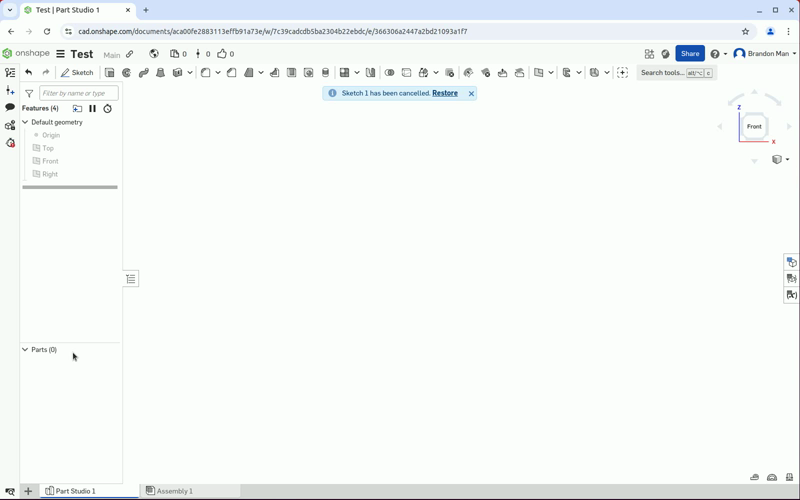
mouse_move(73, 352)
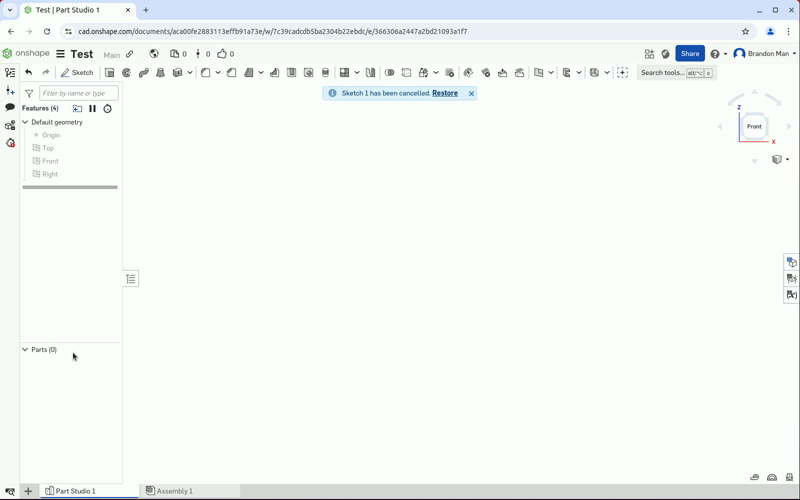
key(shift+y)
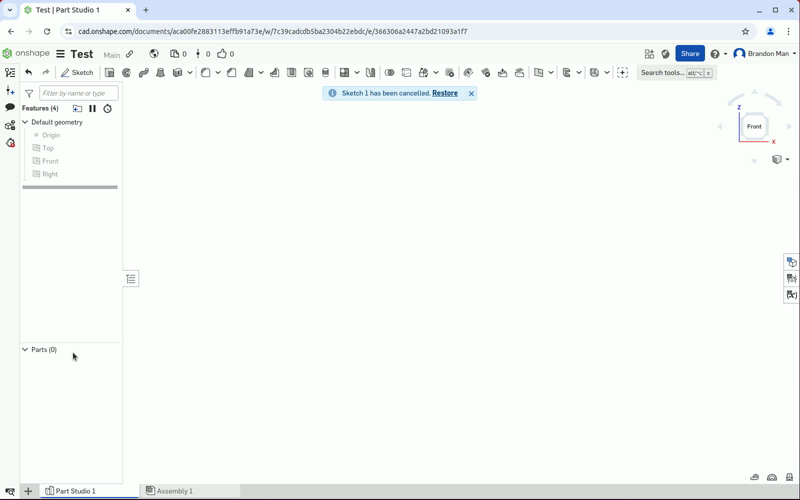
key(shift+s)
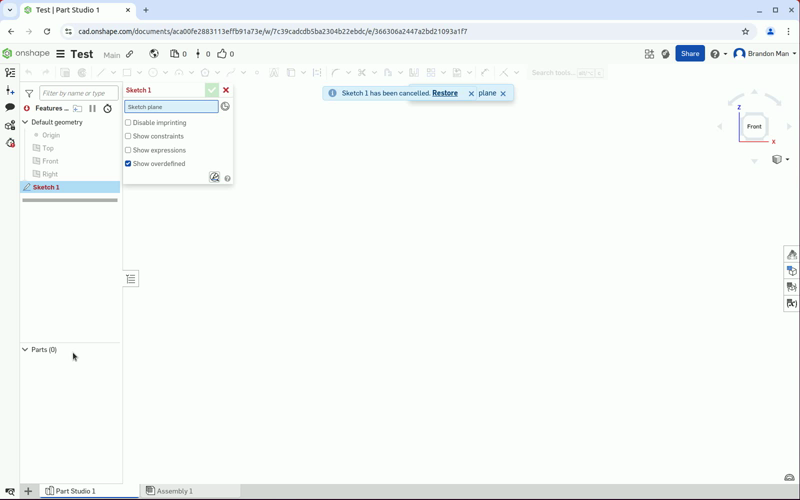
mouse_move(73, 163)
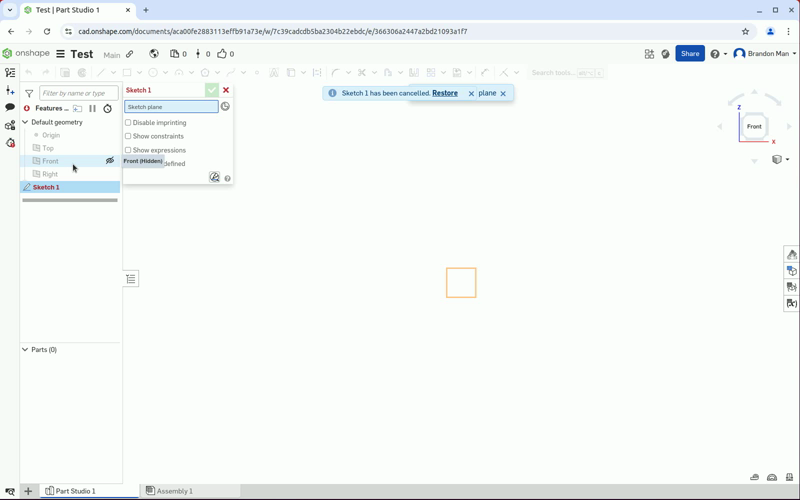
click(73, 163)
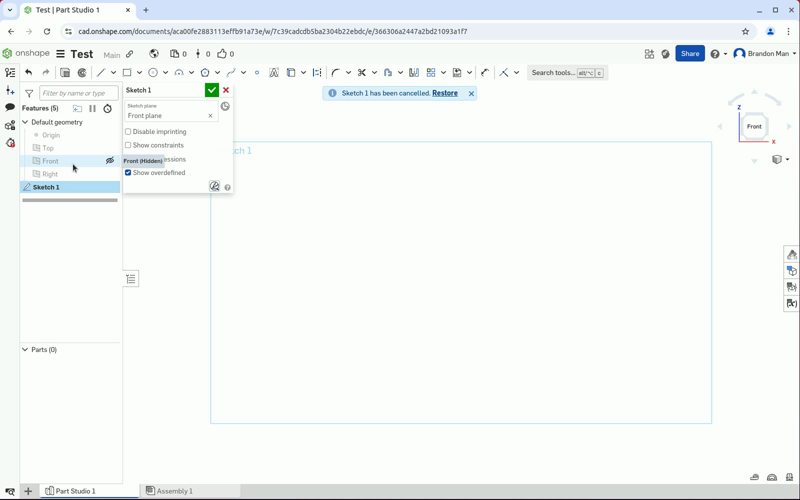
mouse_move(73, 352)
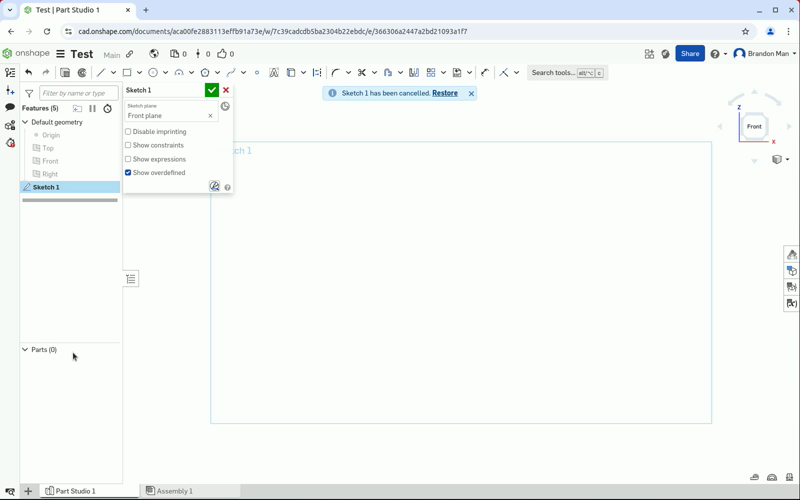
key(y)
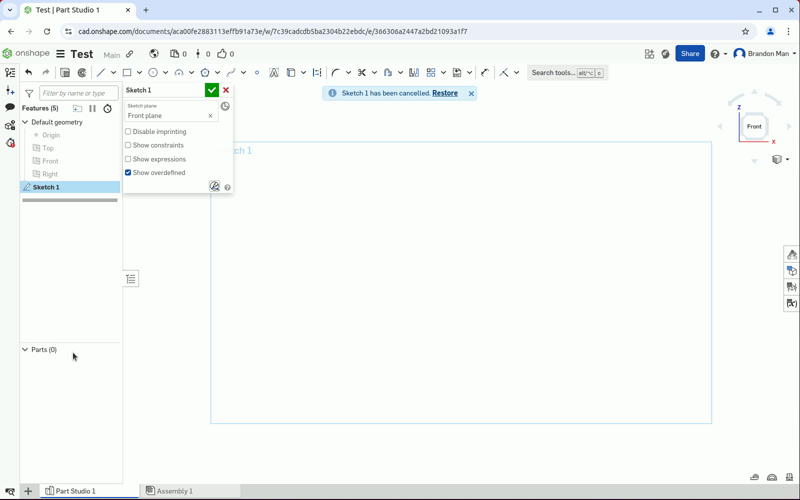
key(c)
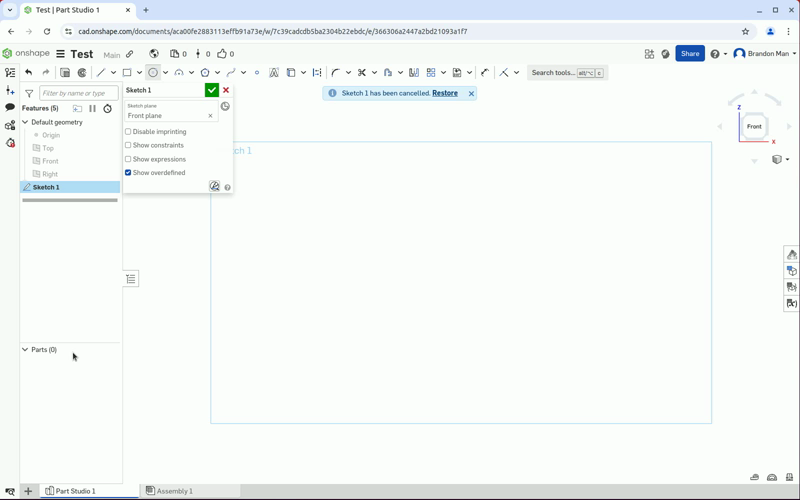
key_down(shift)
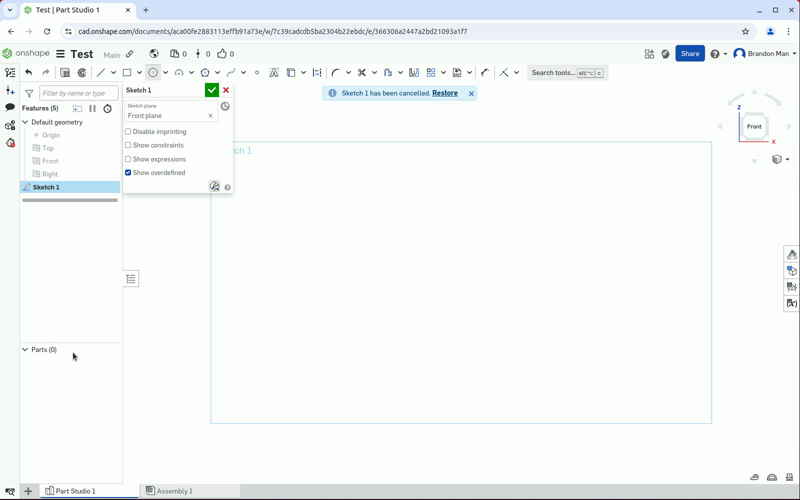
mouse_move(461, 282)
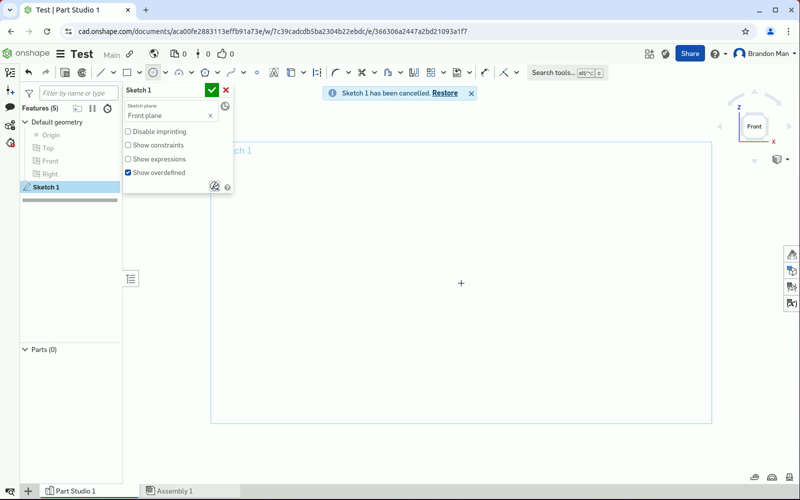
click(461, 282)
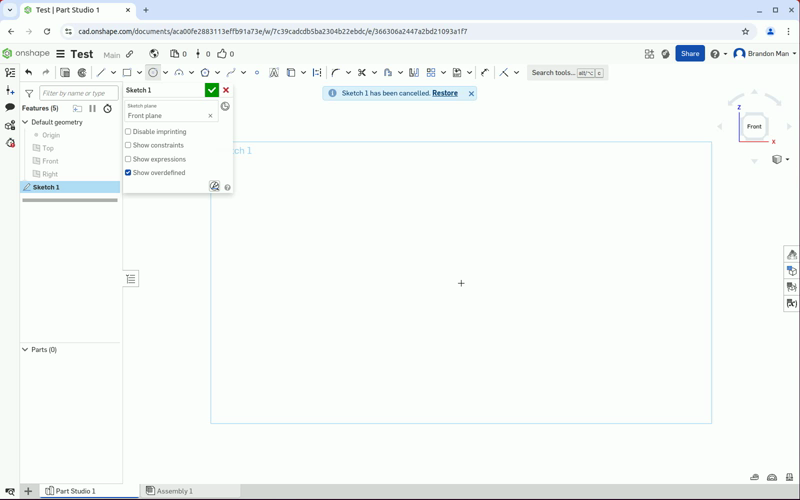
key_up(shift)
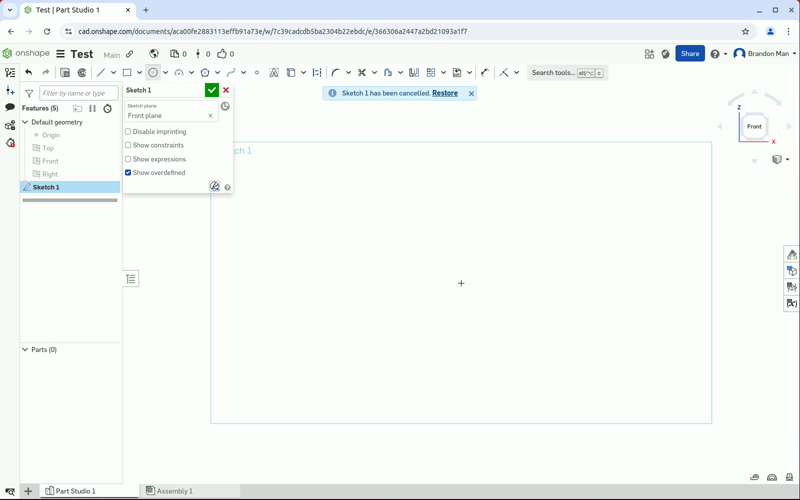
mouse_move(463, 282)
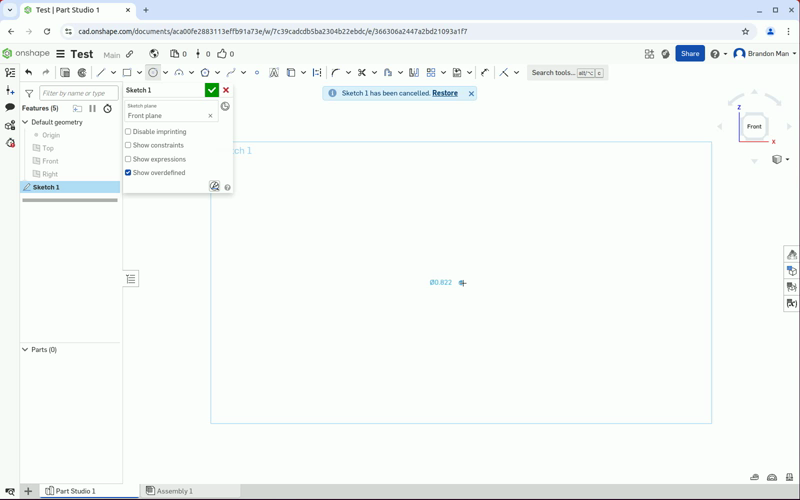
scroll(6)
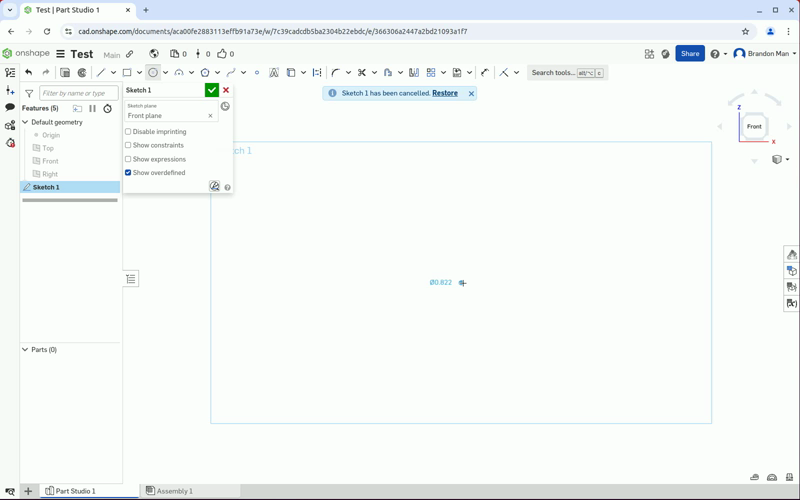
scroll(6)
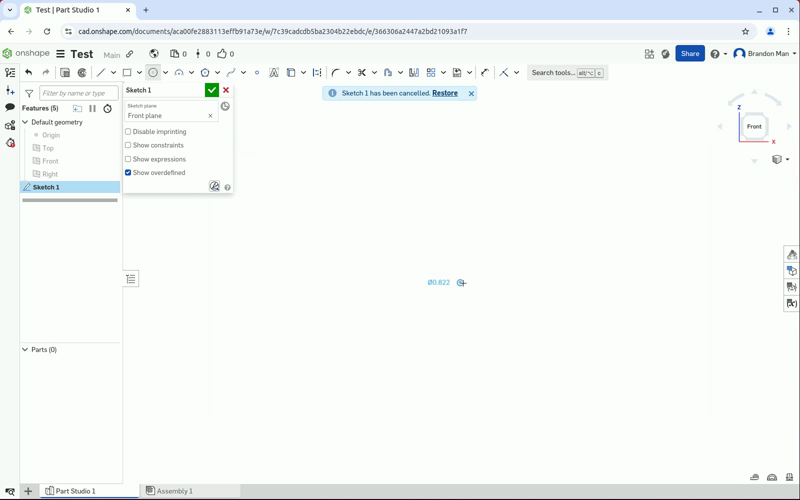
scroll(6)
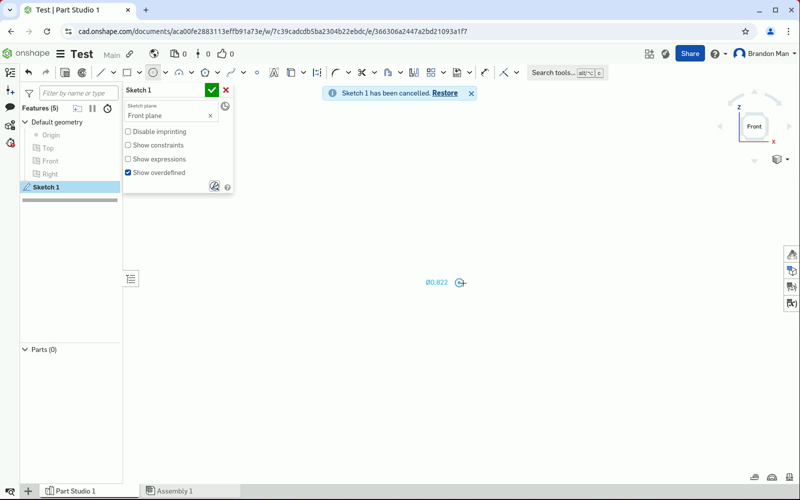
scroll(6)
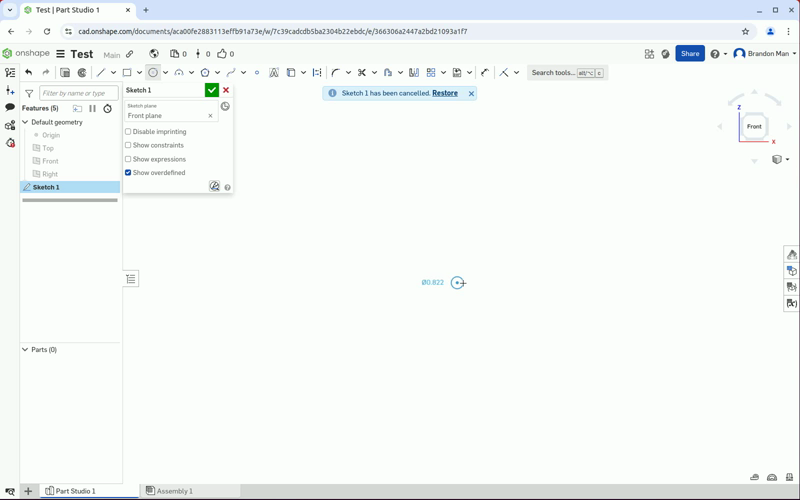
scroll(6)
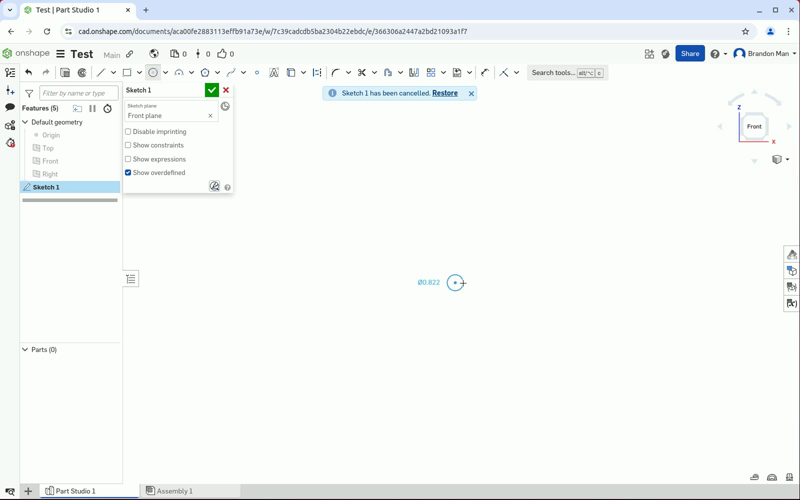
scroll(6)
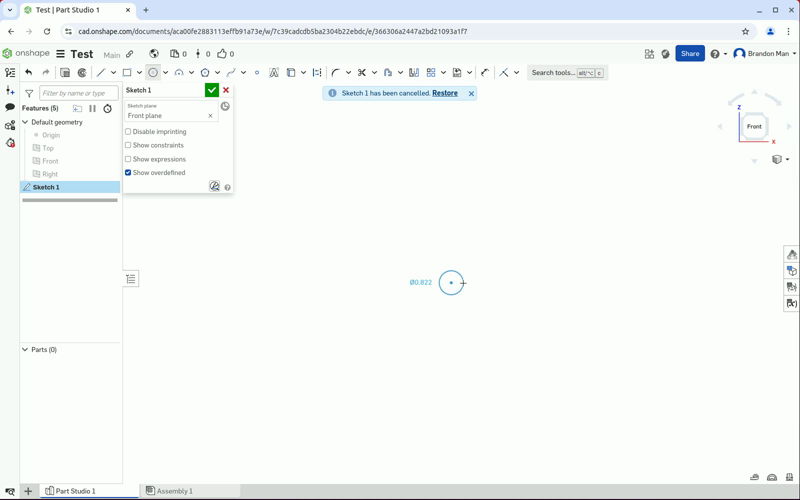
scroll(6)
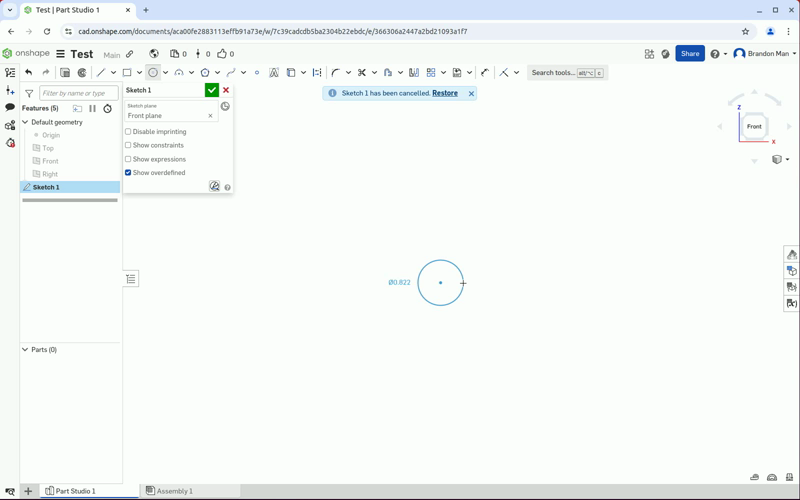
click(463, 282)
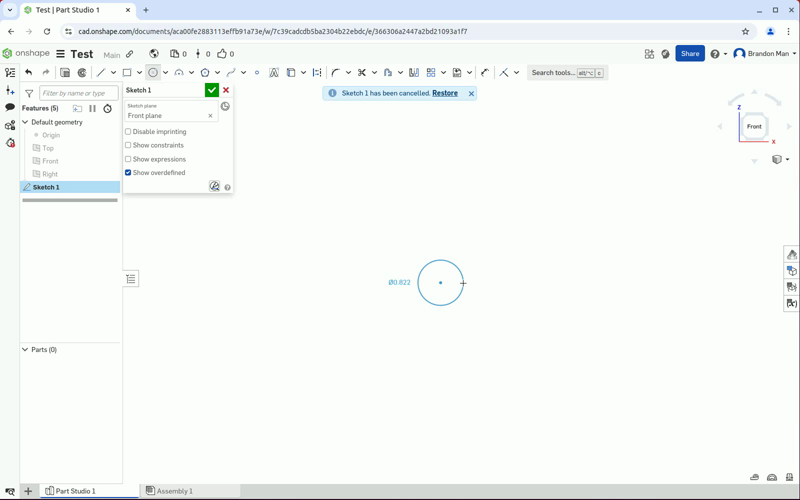
scroll(-6)
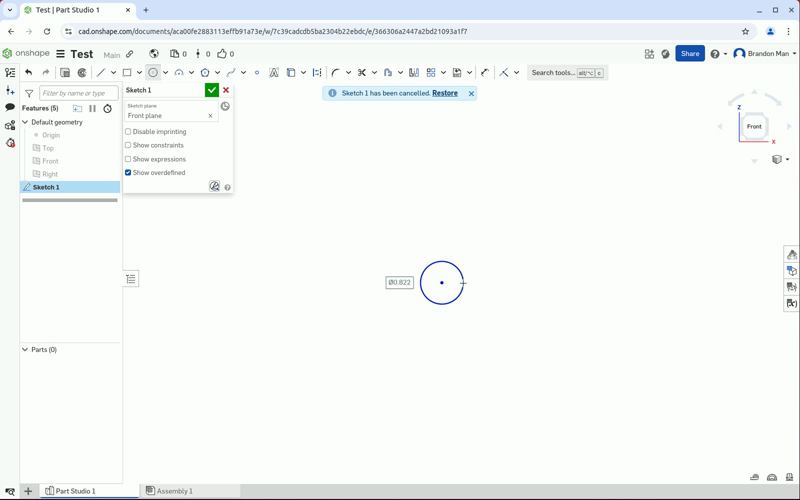
scroll(-6)
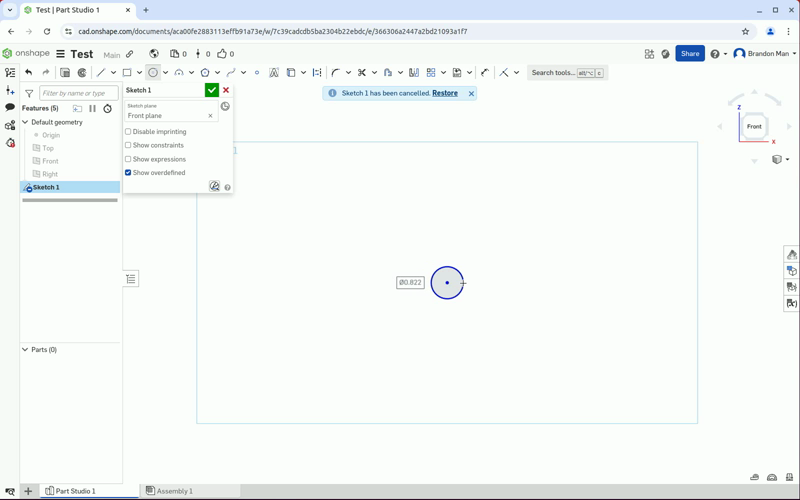
scroll(-6)
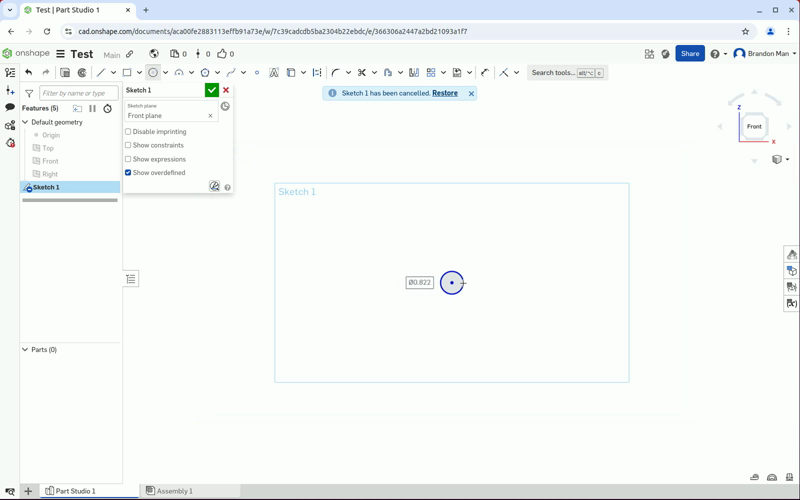
scroll(-6)
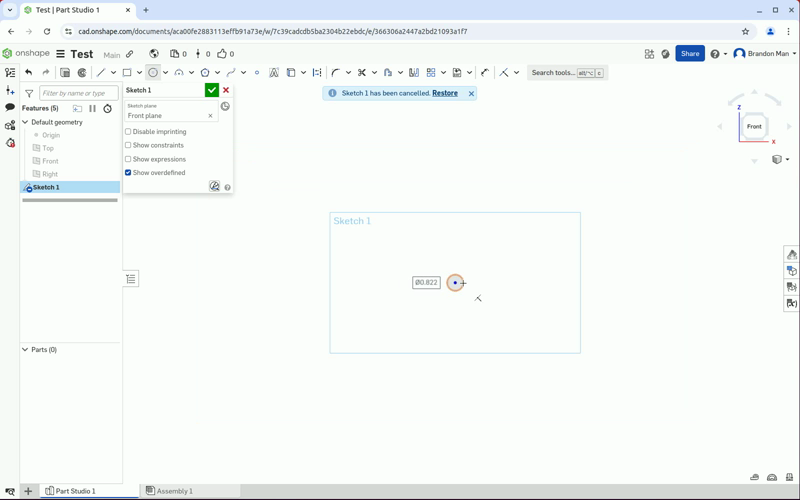
scroll(-6)
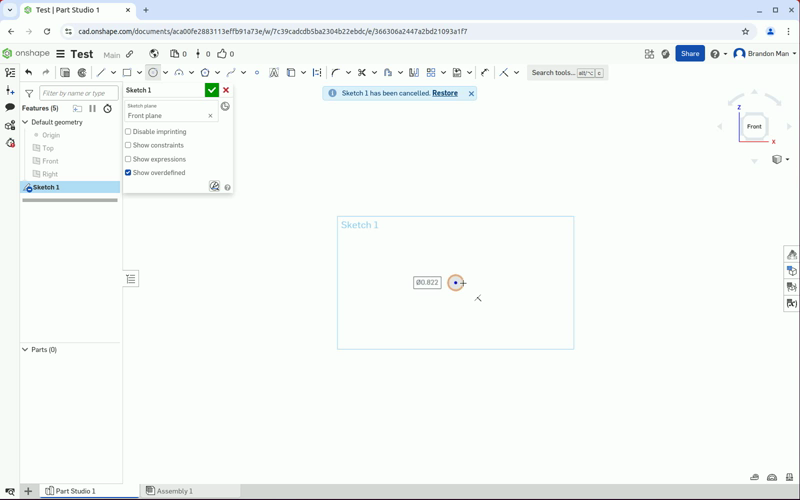
scroll(-6)
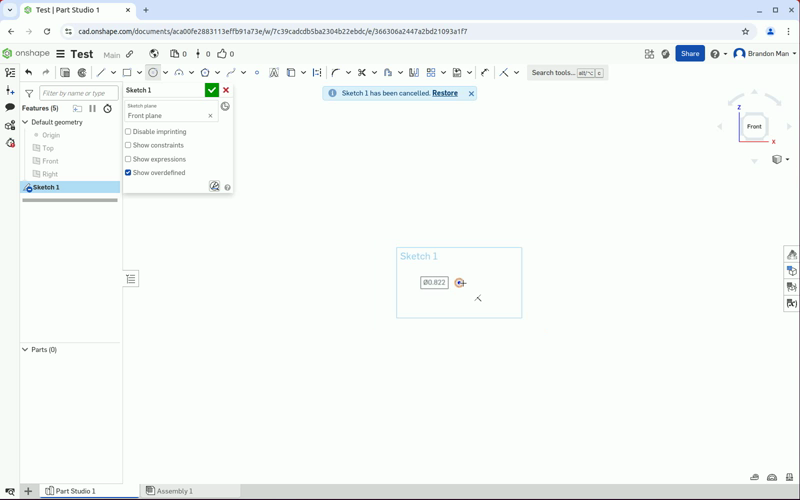
scroll(-6)
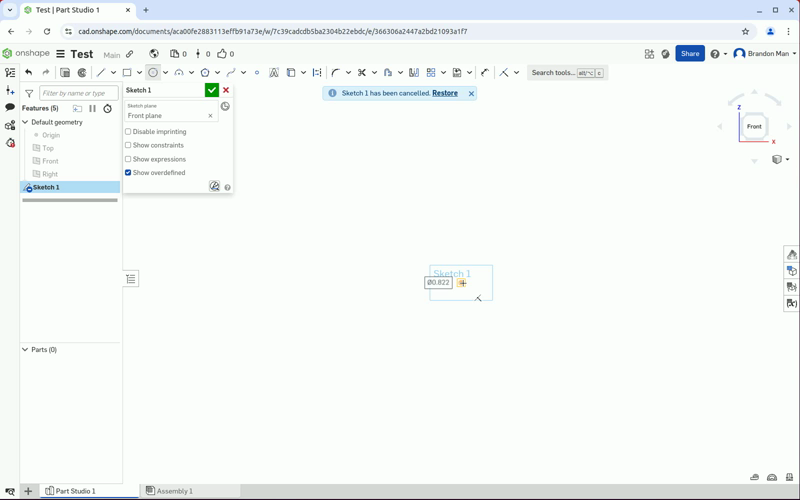
key(esc)
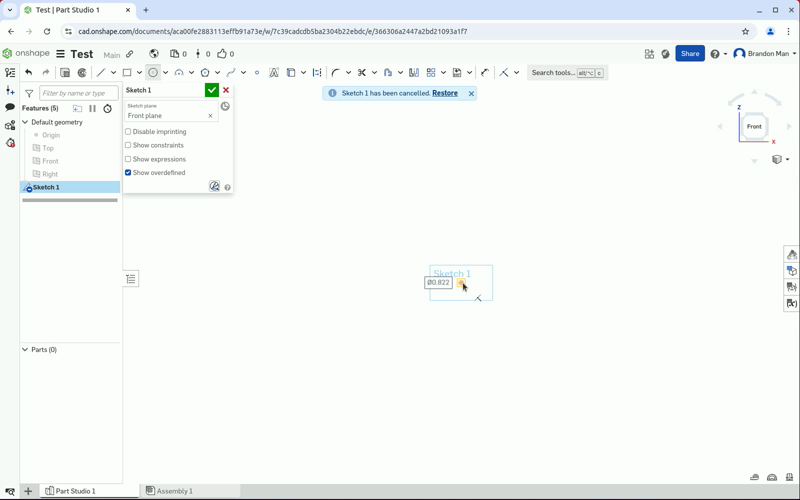
mouse_move(459, 282)
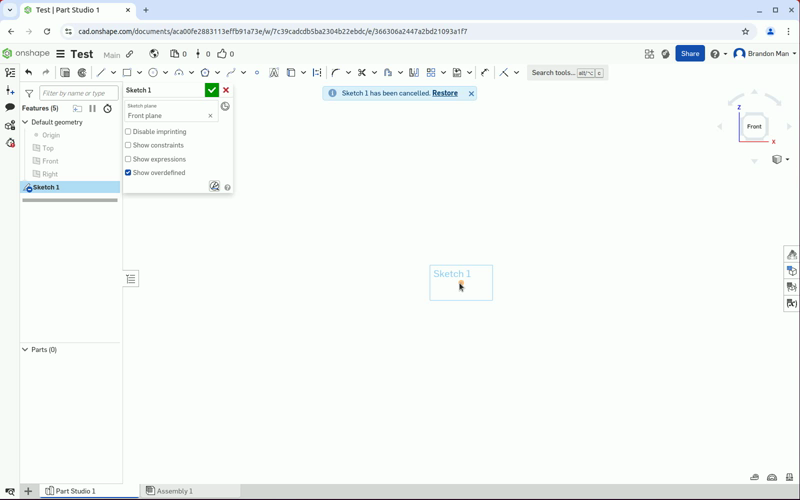
scroll(6)
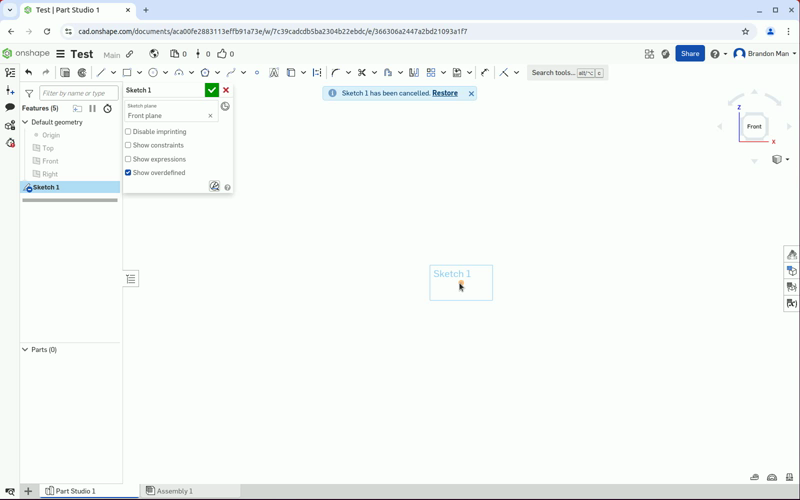
scroll(6)
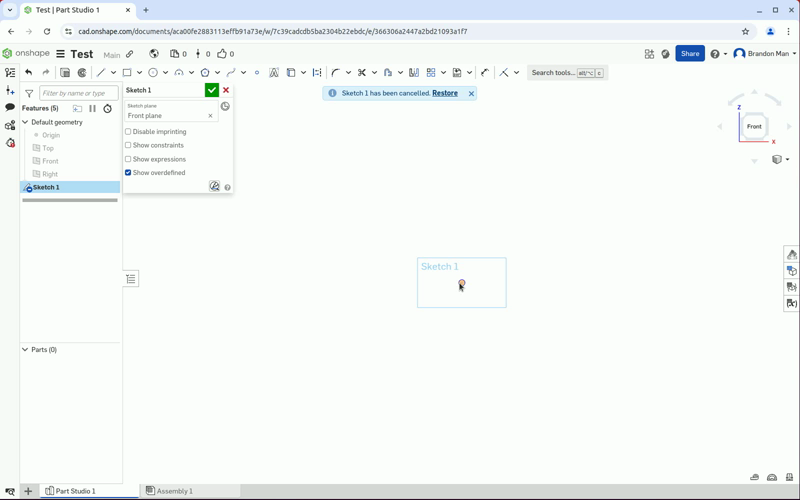
scroll(6)
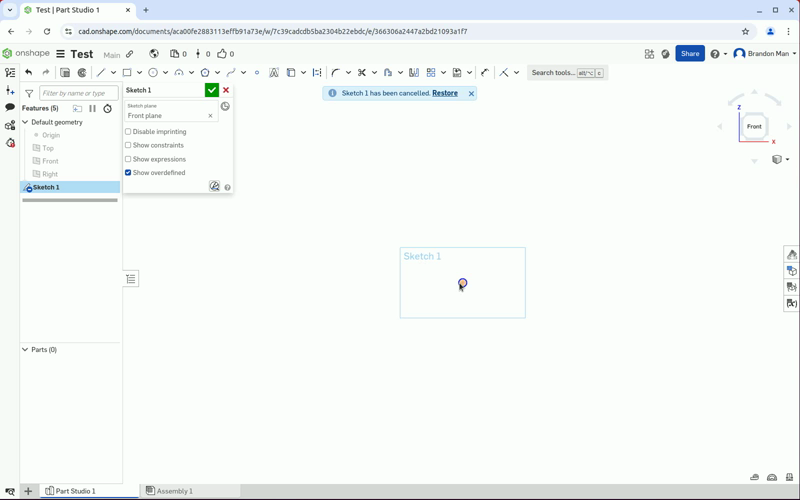
scroll(6)
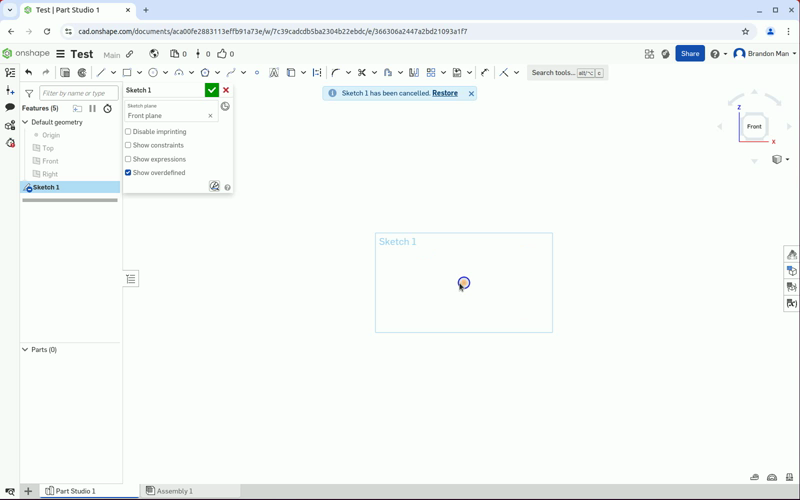
scroll(6)
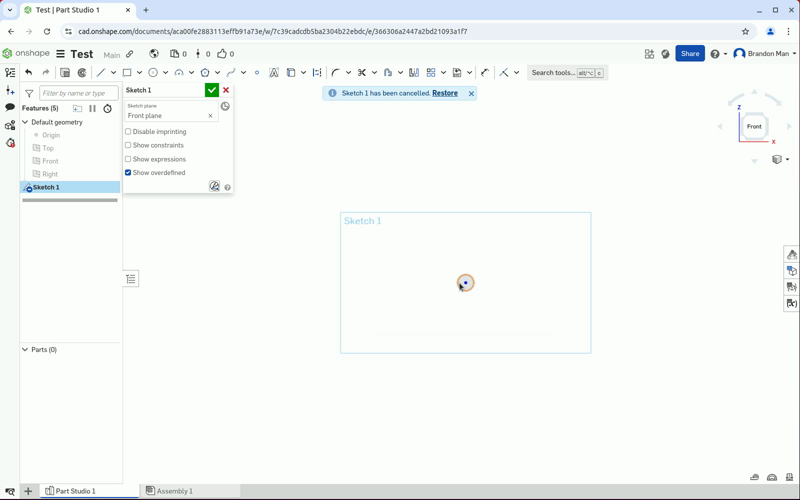
scroll(6)
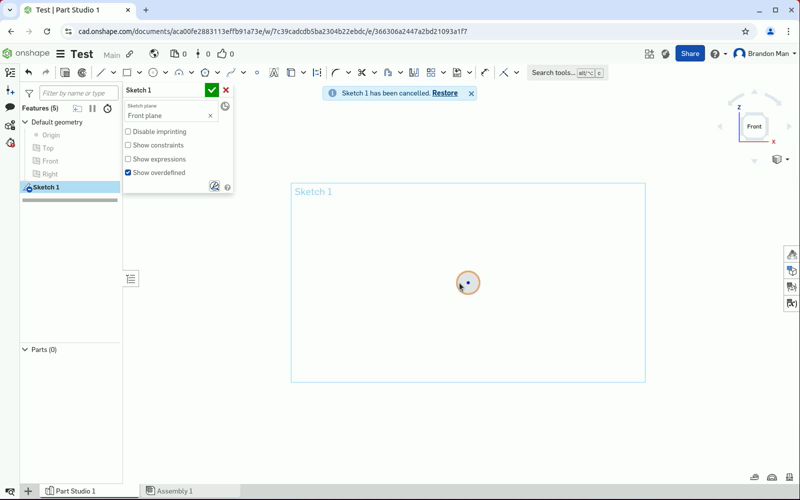
scroll(6)
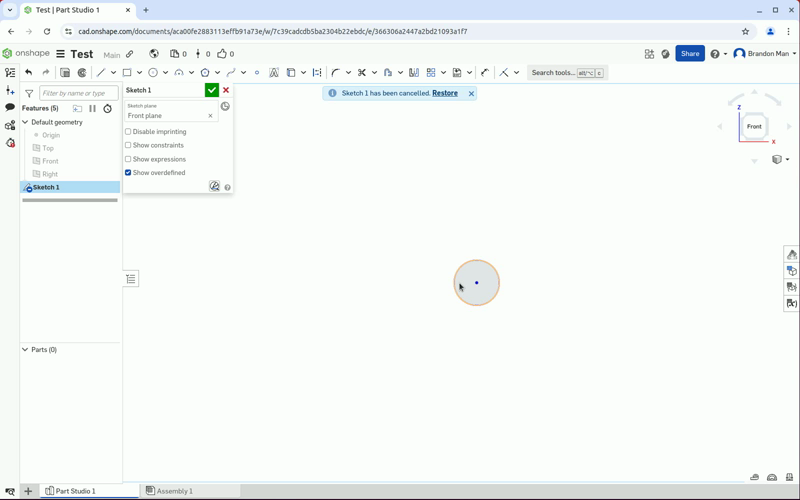
click(459, 282)
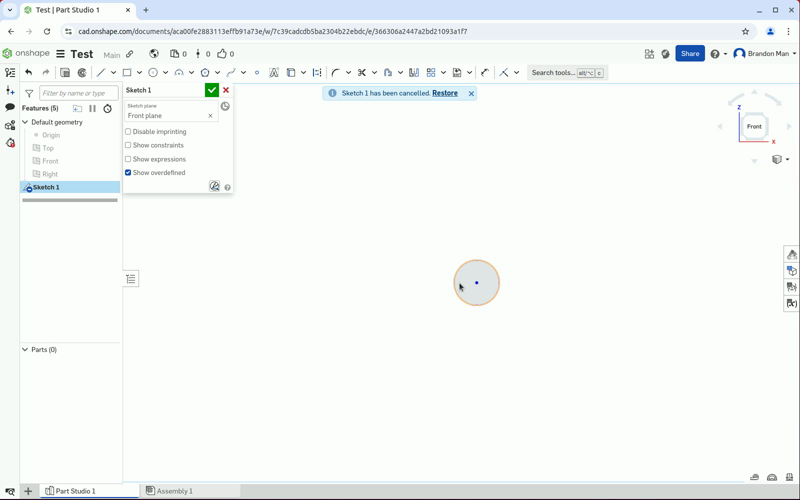
scroll(-6)
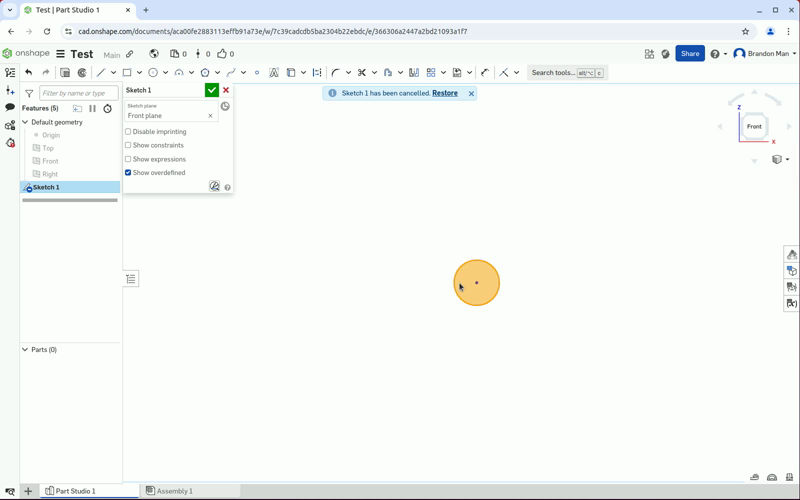
scroll(-6)
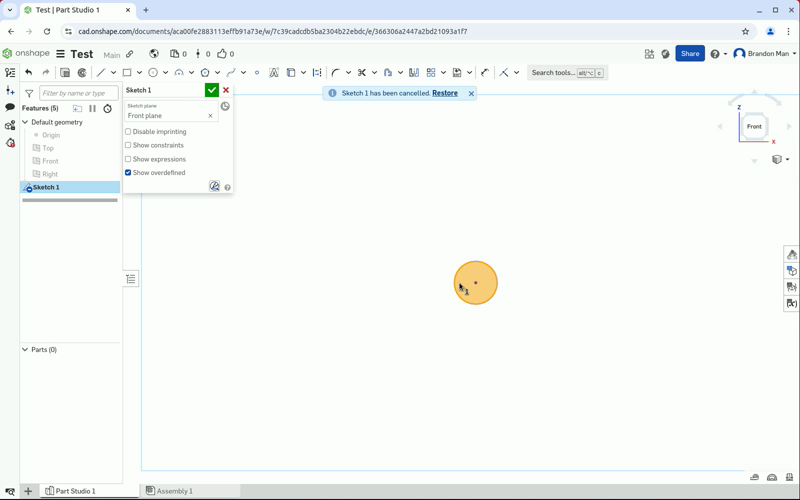
scroll(-6)
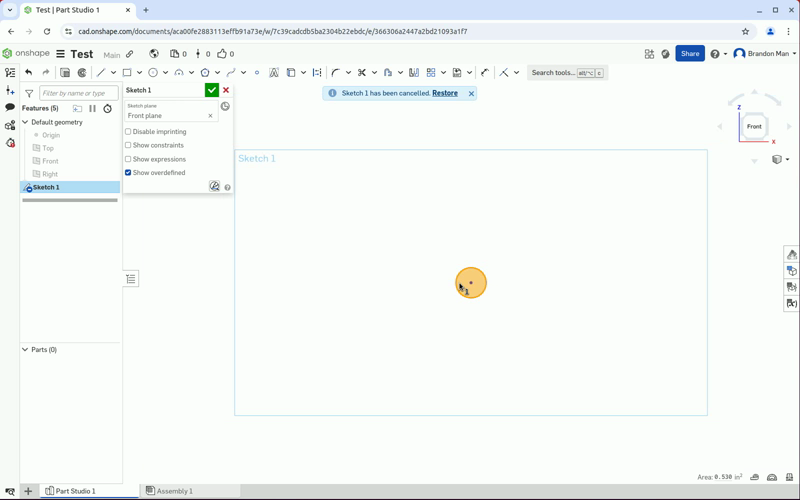
scroll(-6)
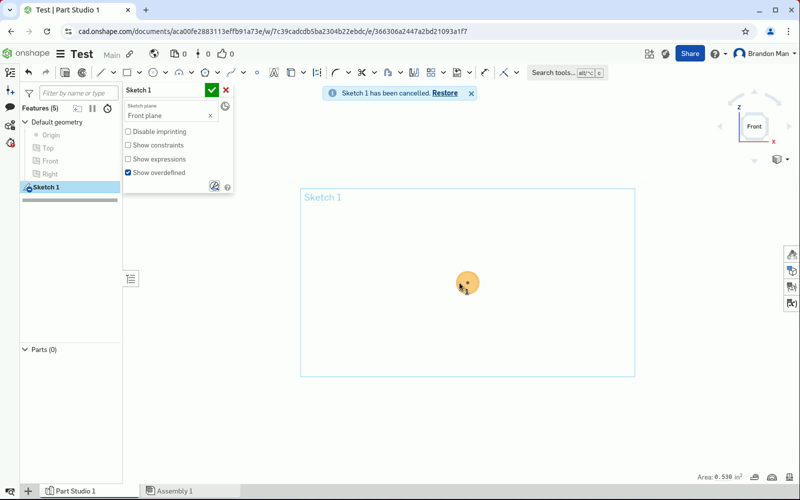
scroll(-6)
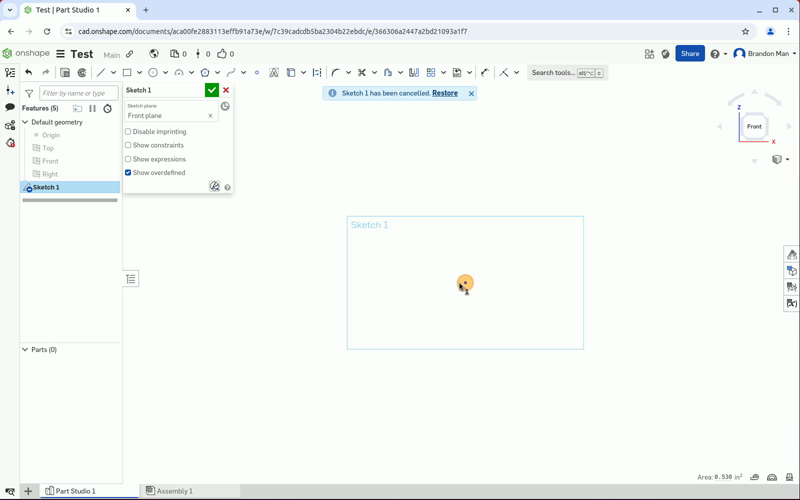
scroll(-6)
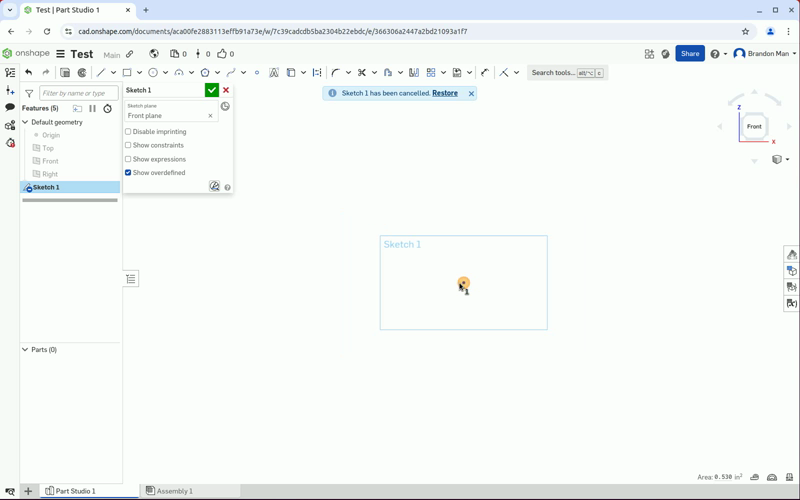
scroll(-6)
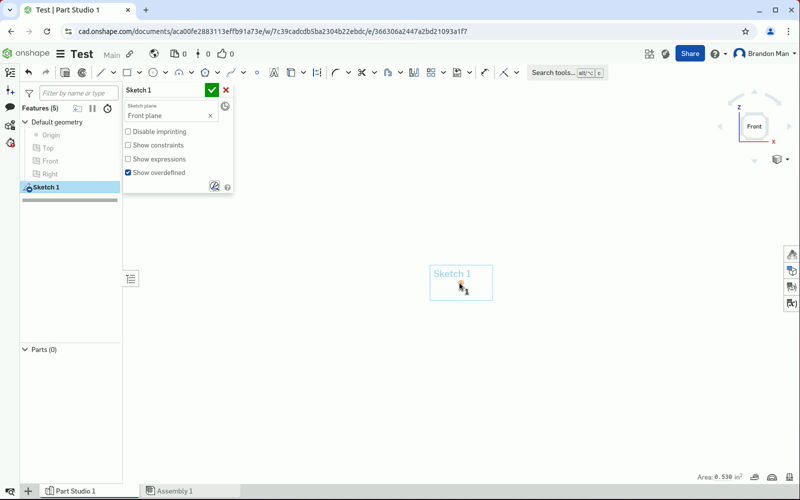
mouse_move(73, 352)
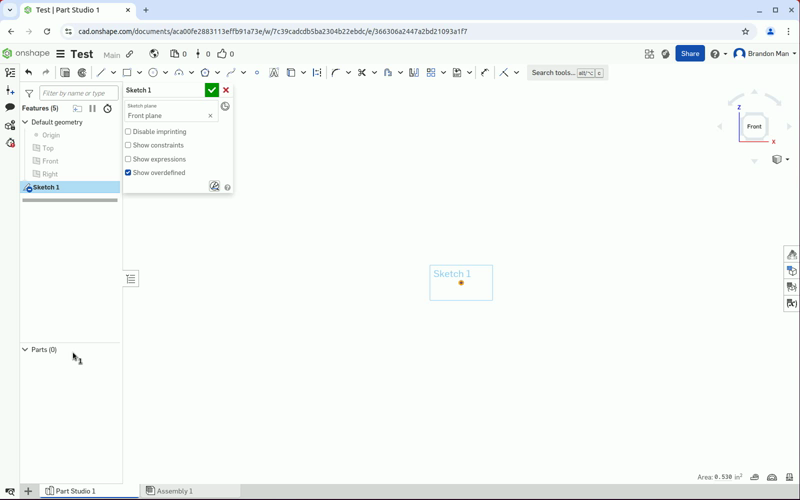
key(shift+y)
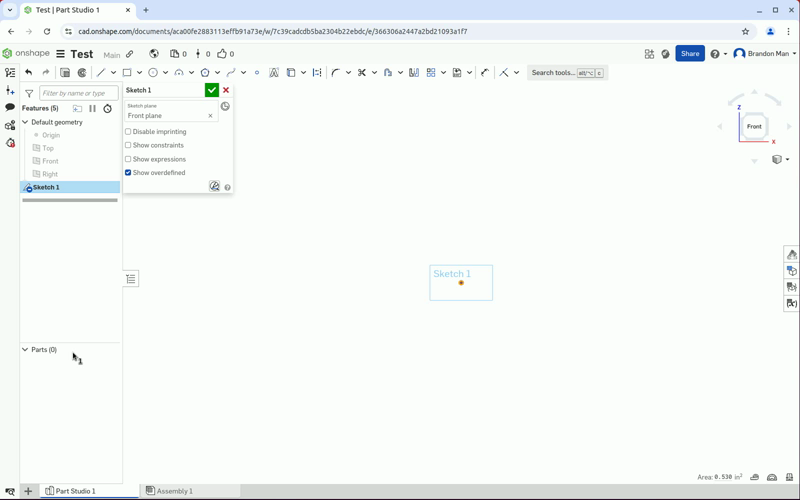
key(shift+e)
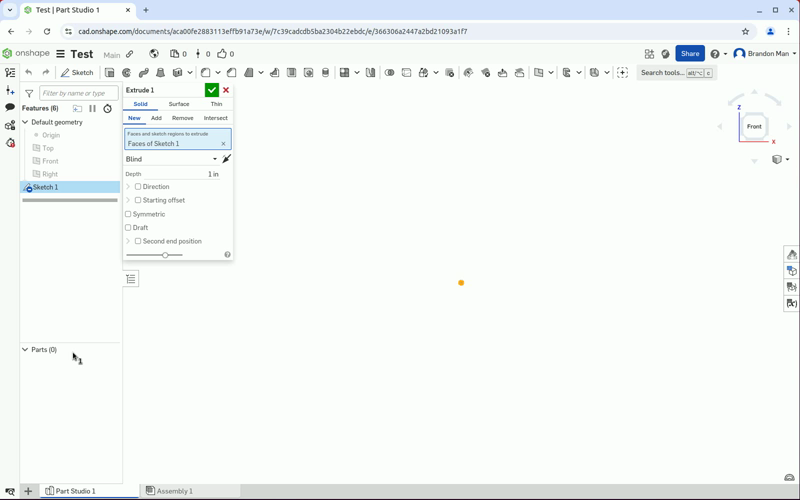
mouse_move(143, 106)
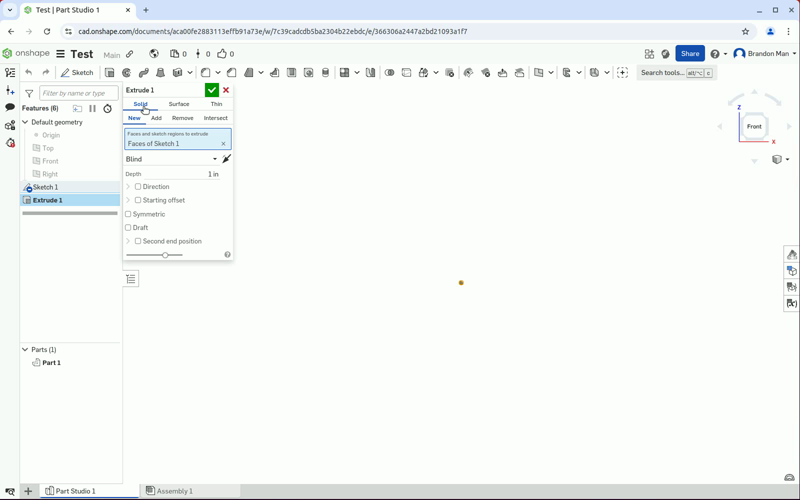
click(143, 106)
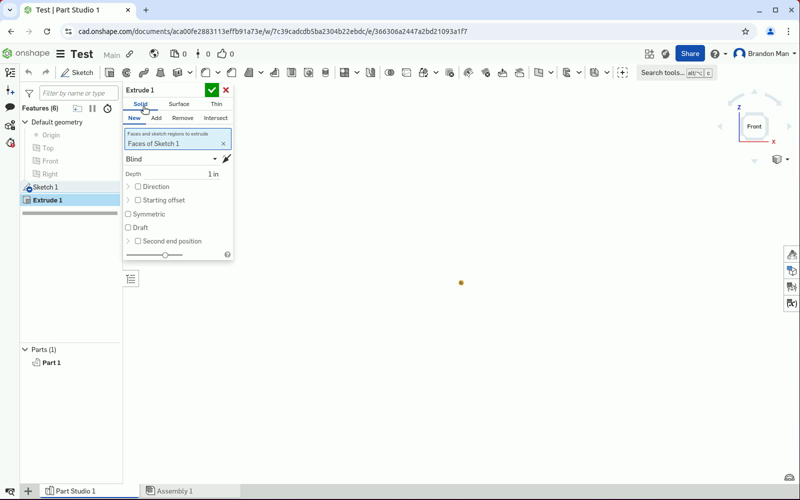
mouse_move(137, 120)
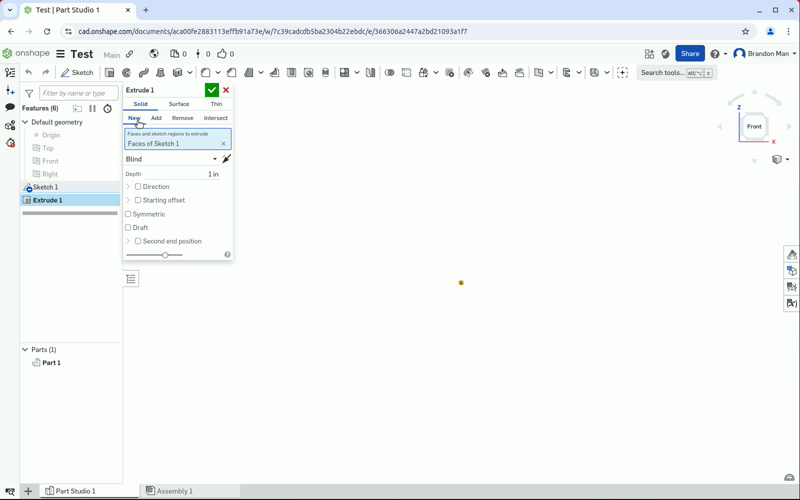
click(137, 120)
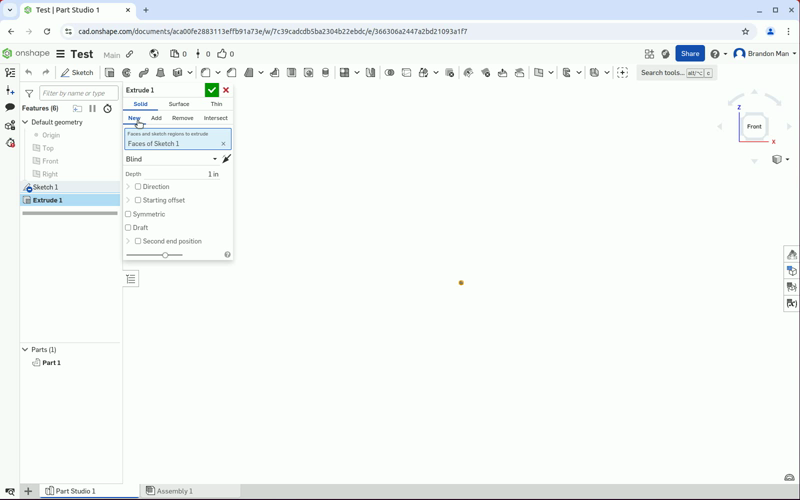
key(tab, 4)
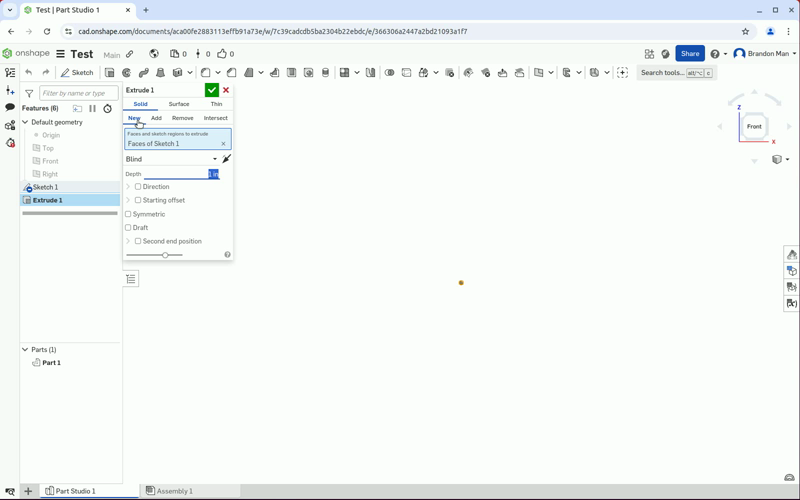
text(22.627)
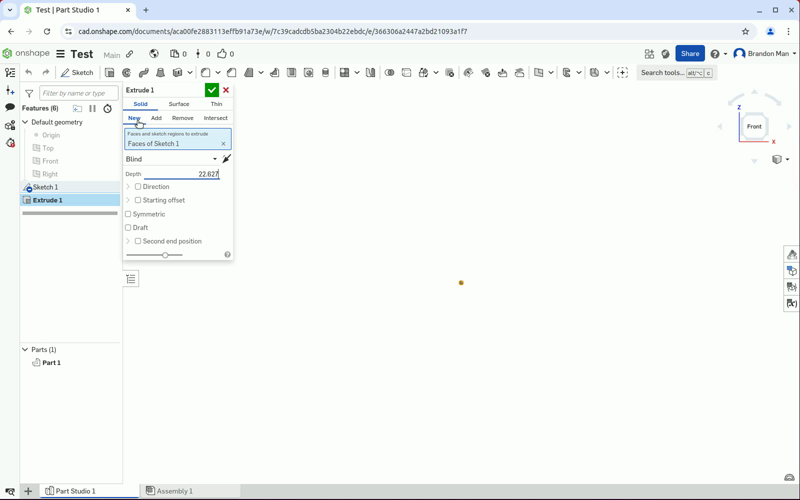
key(enter)
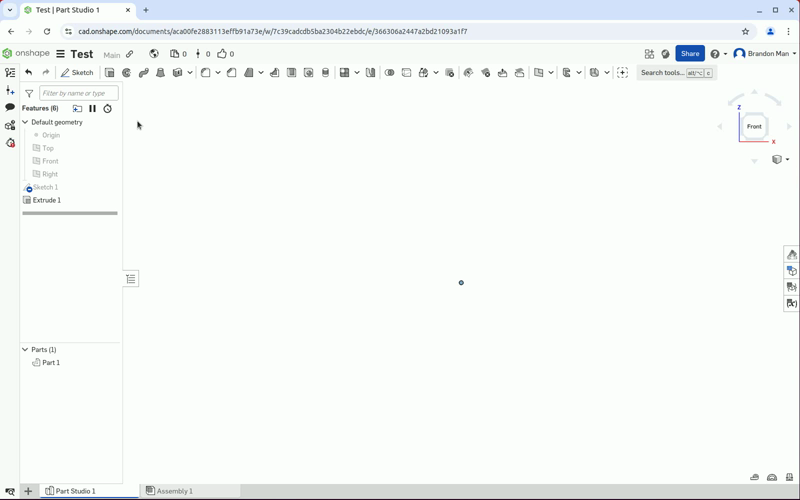
key(shift+h)
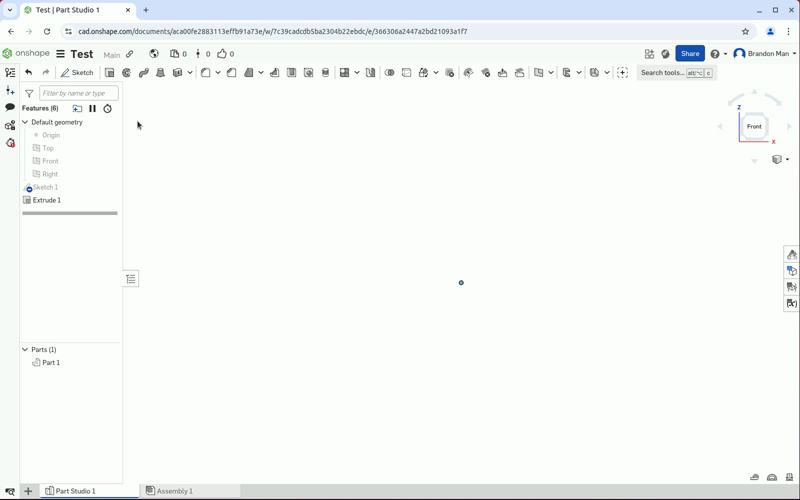
key(shift+h)
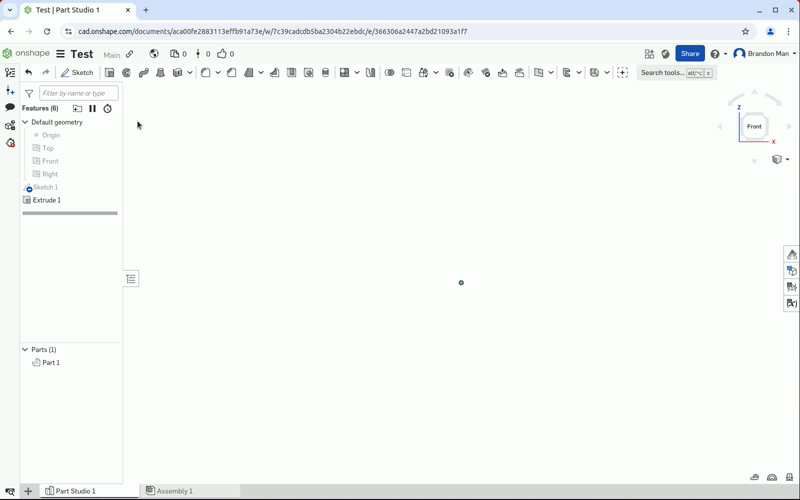
mouse_move(73, 189)
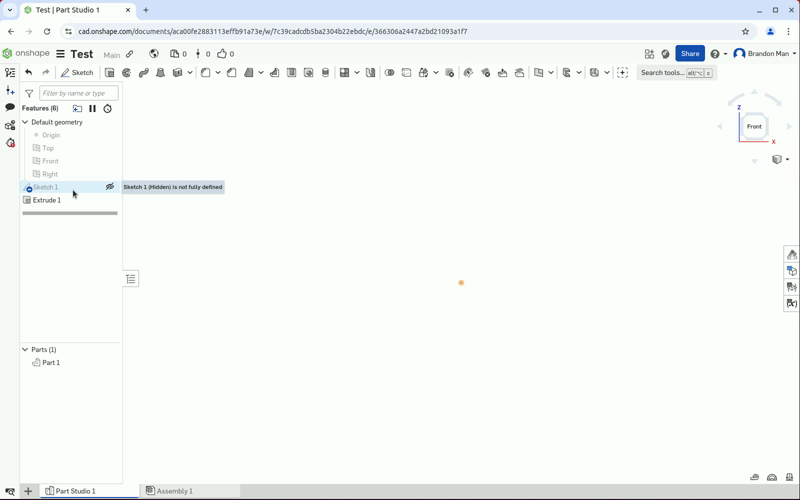
click(73, 189)
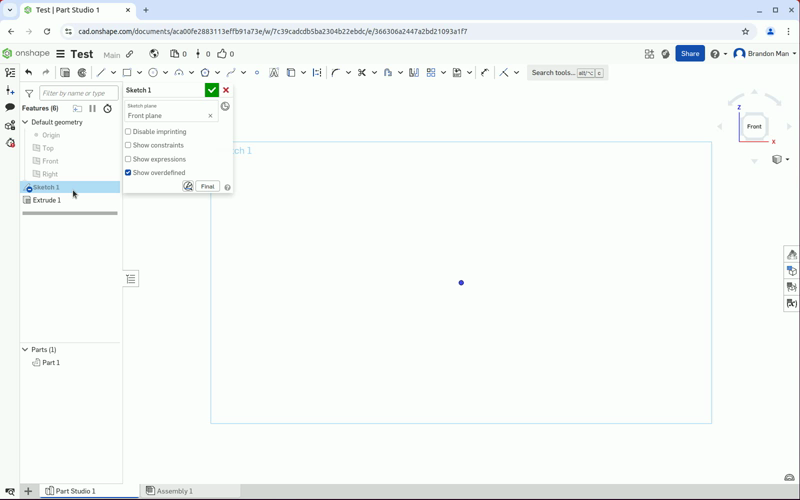
mouse_move(229, 92)
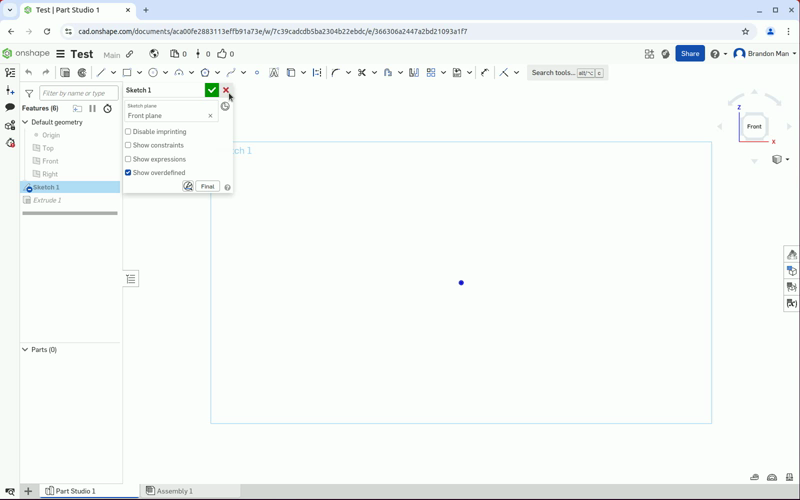
click(229, 92)
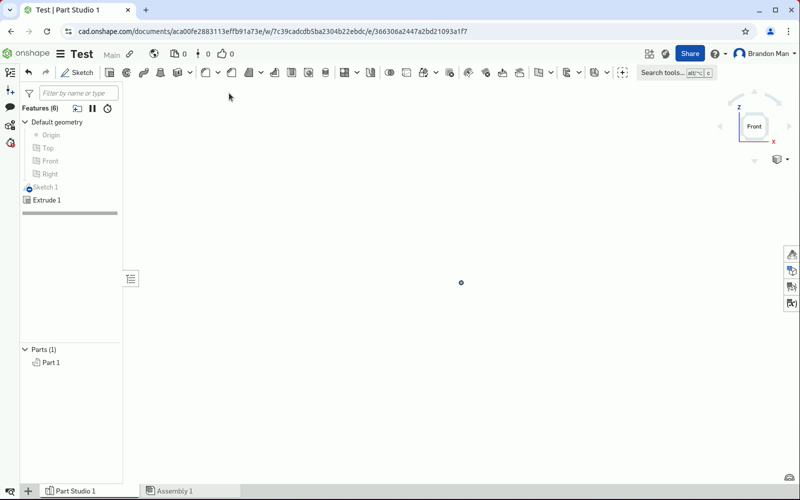
mouse_move(73, 352)
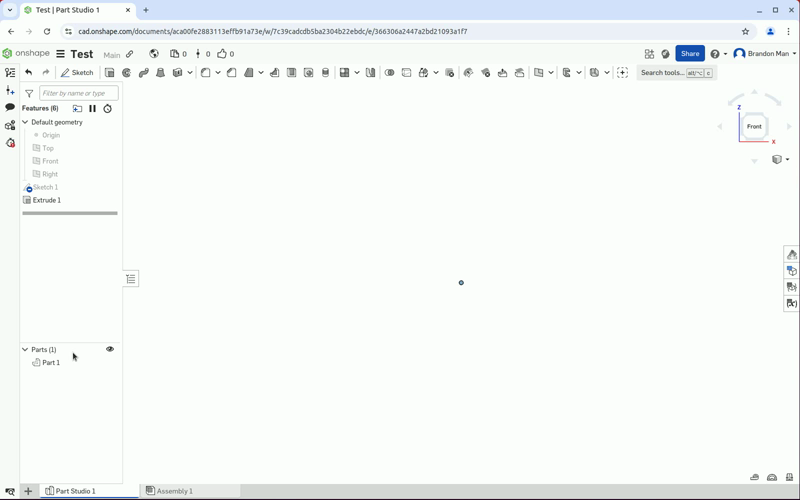
key(y)
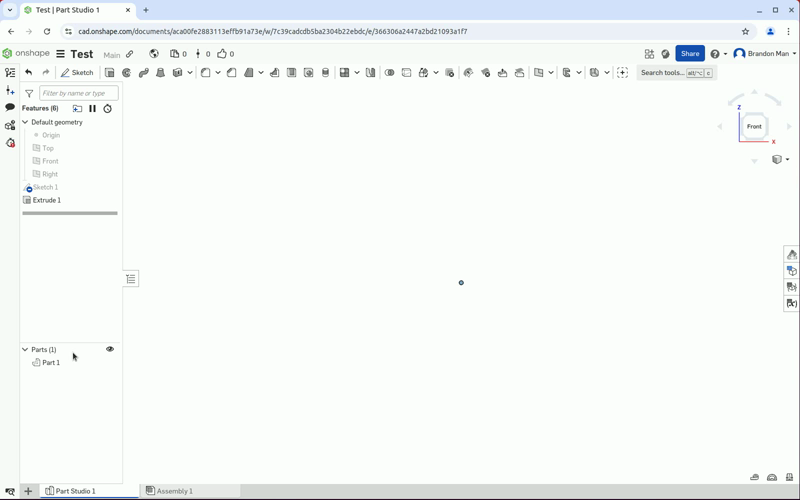
key(shift+p)
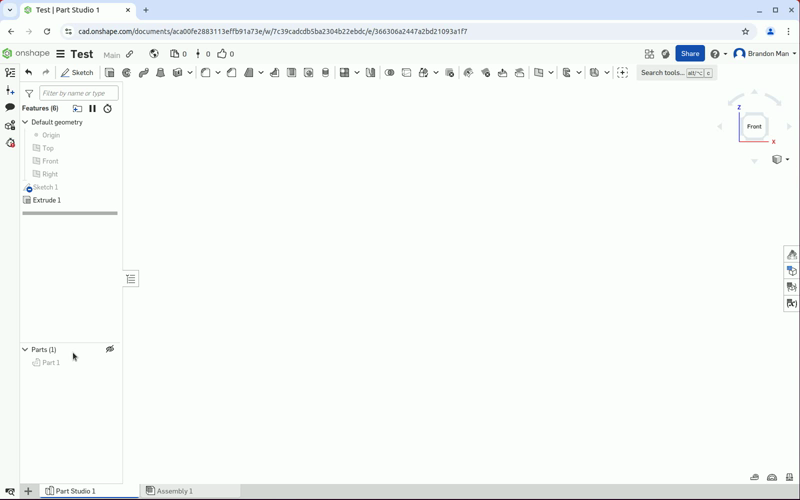
key(space)
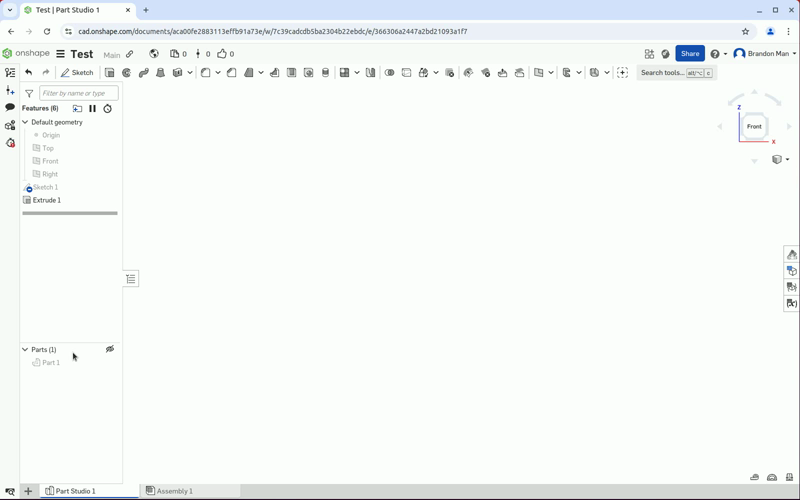
key_down(shift)
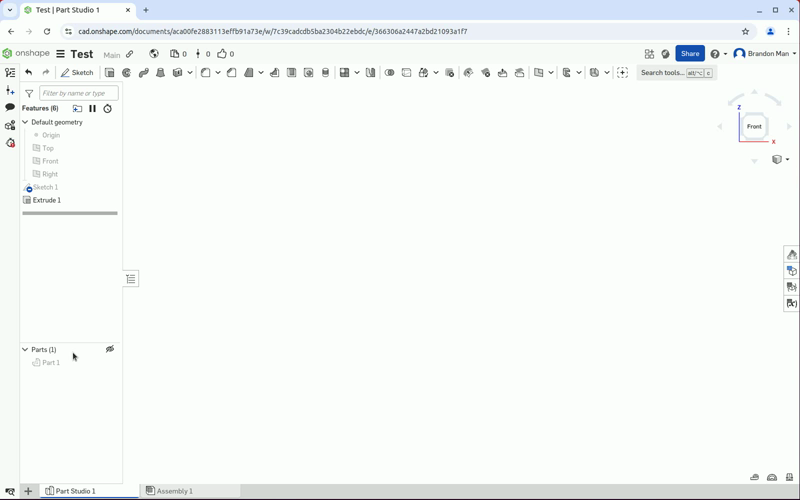
key(down)
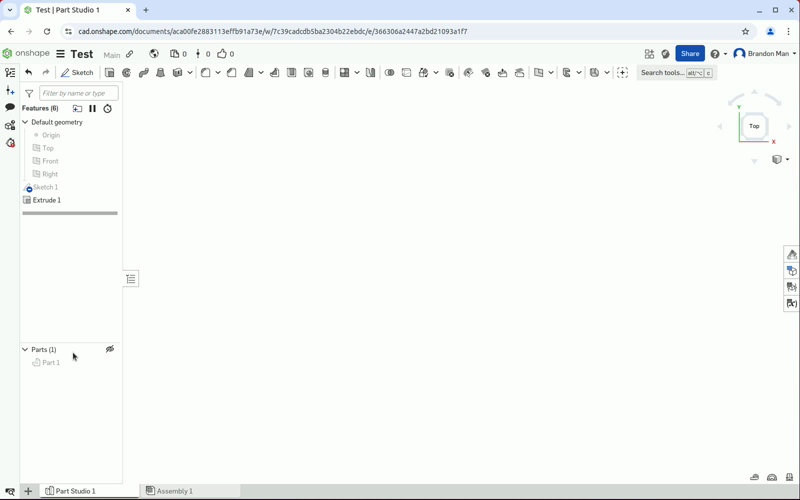
key_up(shift)
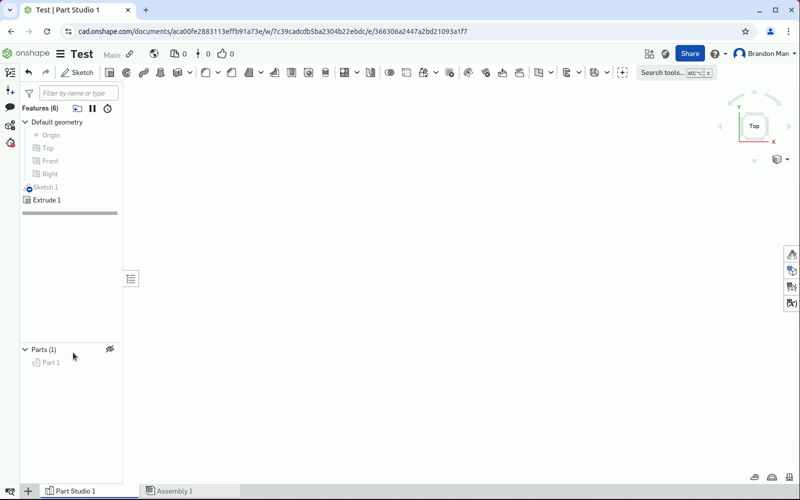
mouse_move(73, 352)
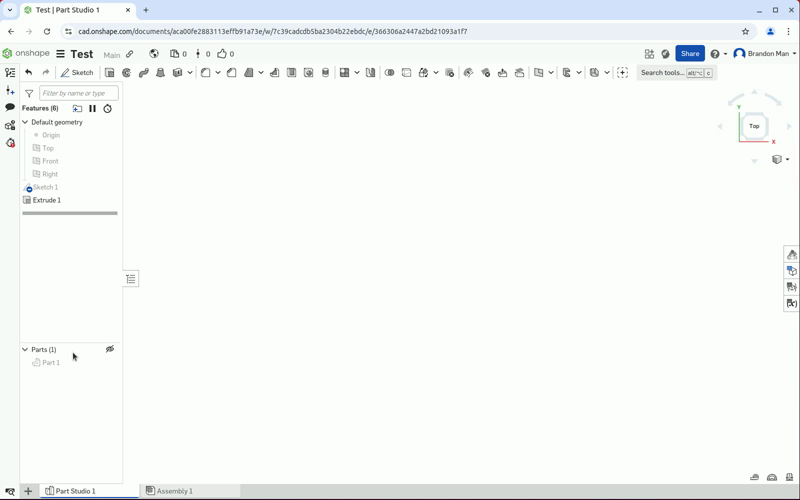
key(shift+y)
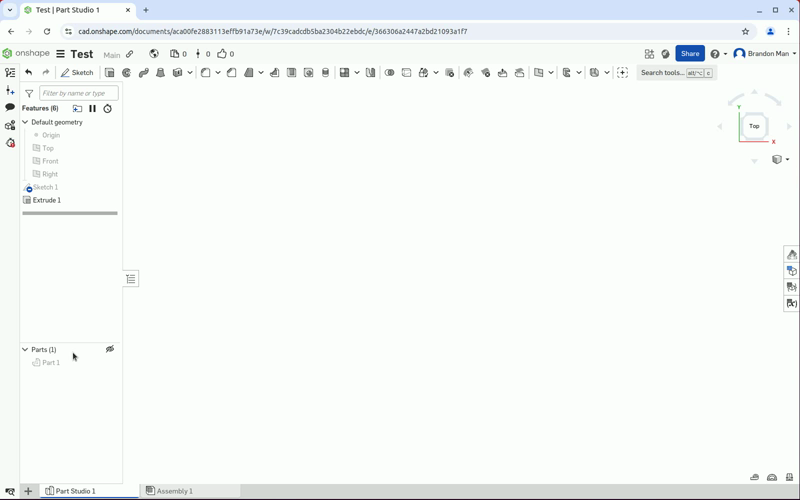
key(shift+s)
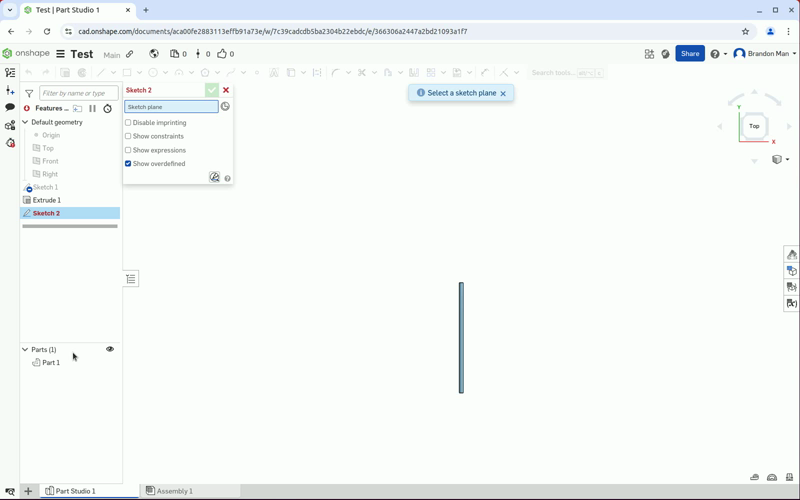
mouse_move(73, 150)
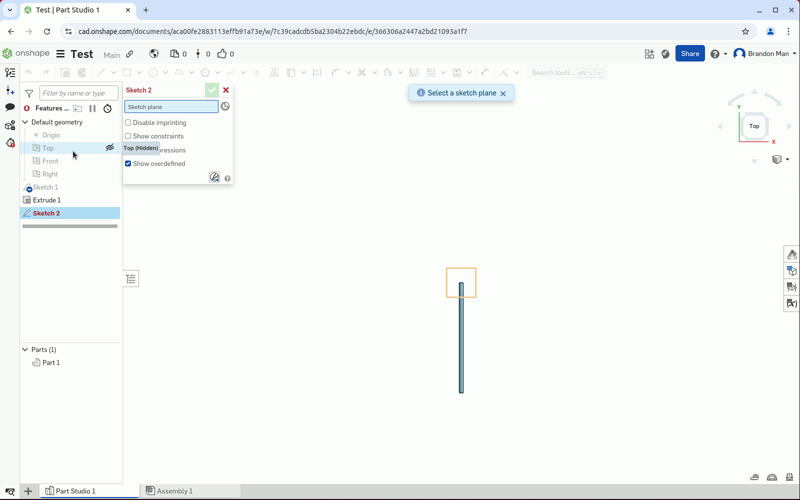
click(73, 150)
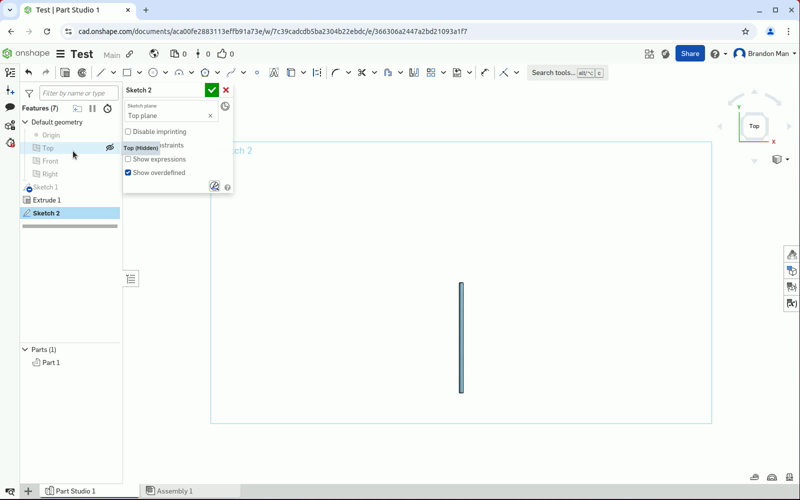
mouse_move(73, 352)
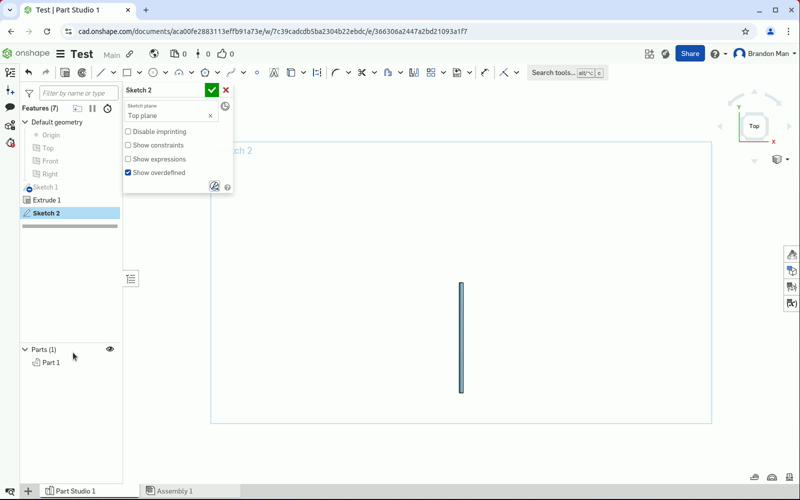
key(y)
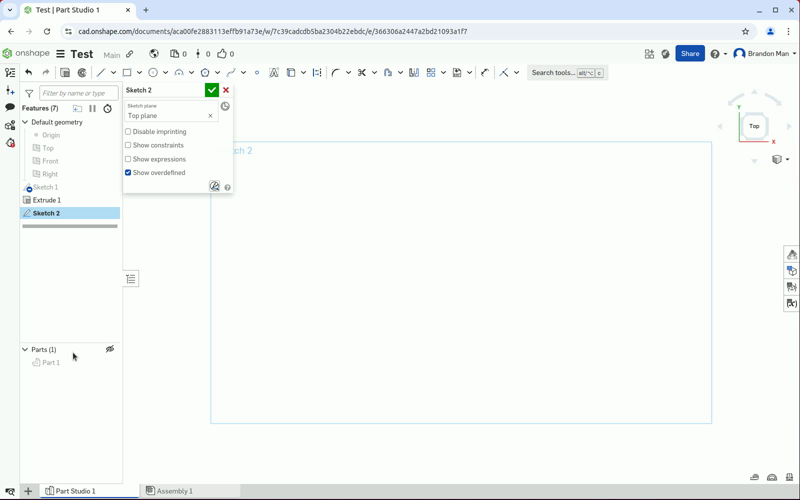
key(c)
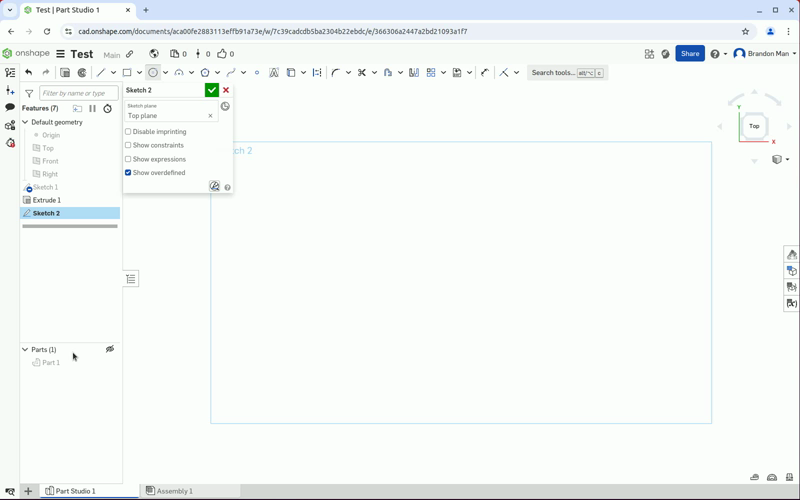
key_down(shift)
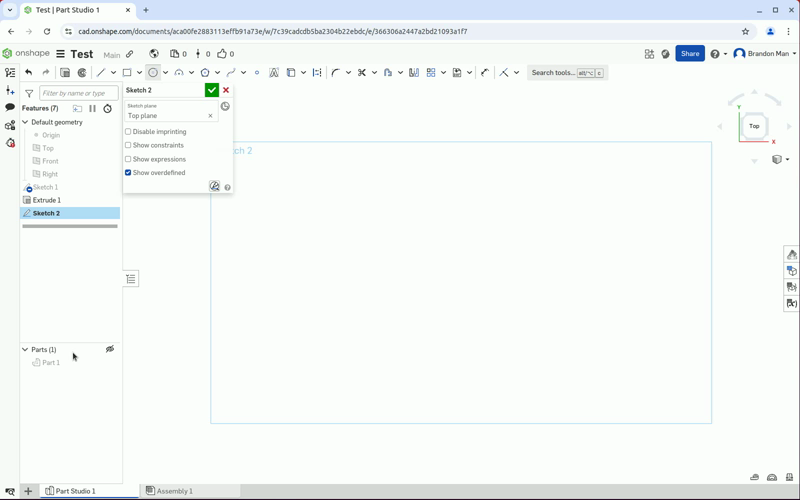
mouse_move(461, 282)
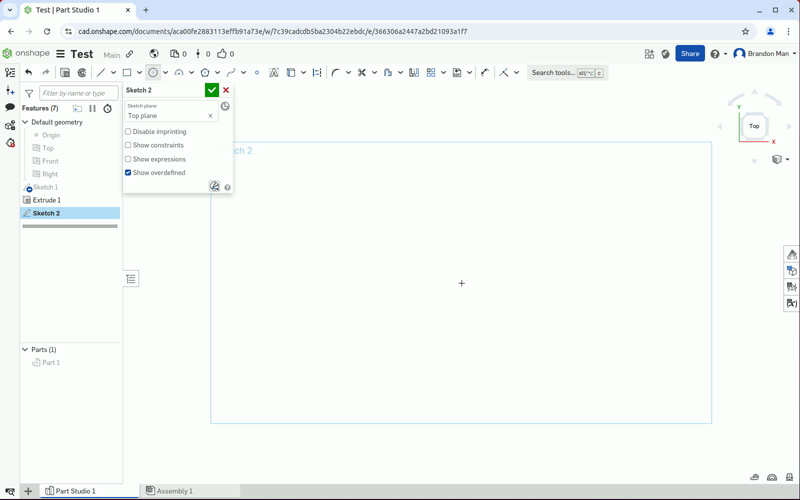
click(461, 282)
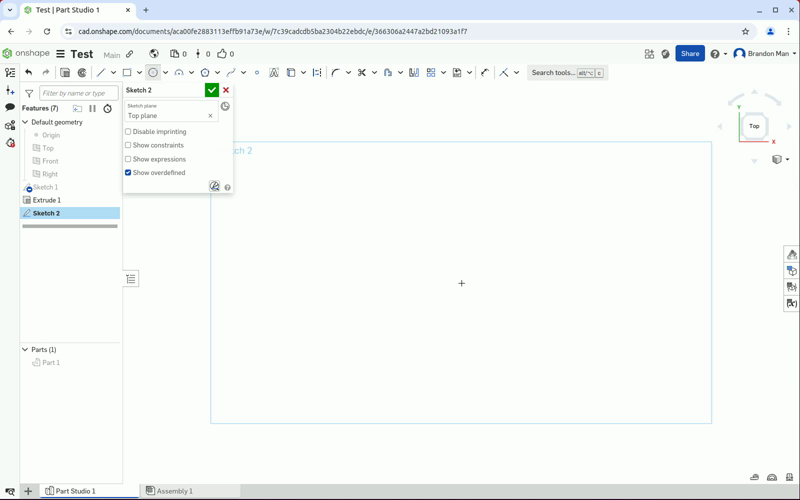
key_up(shift)
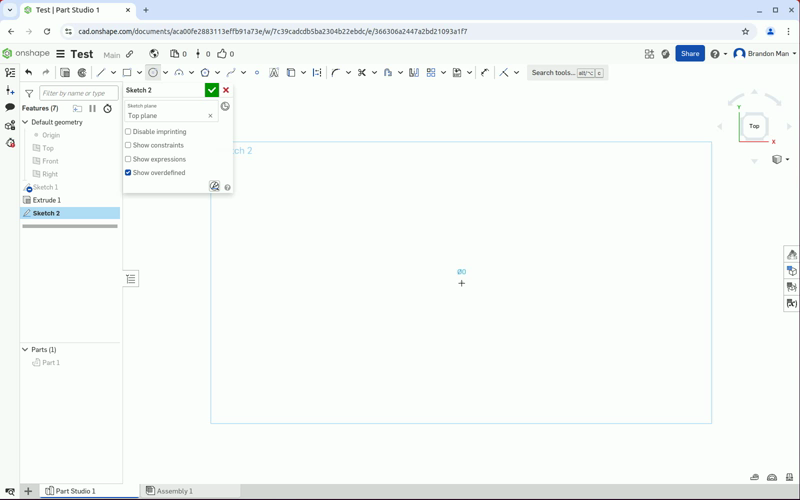
mouse_move(464, 282)
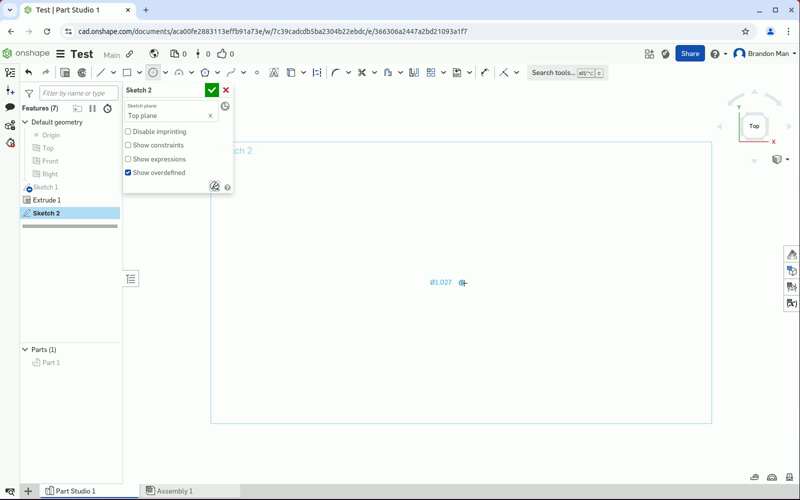
scroll(6)
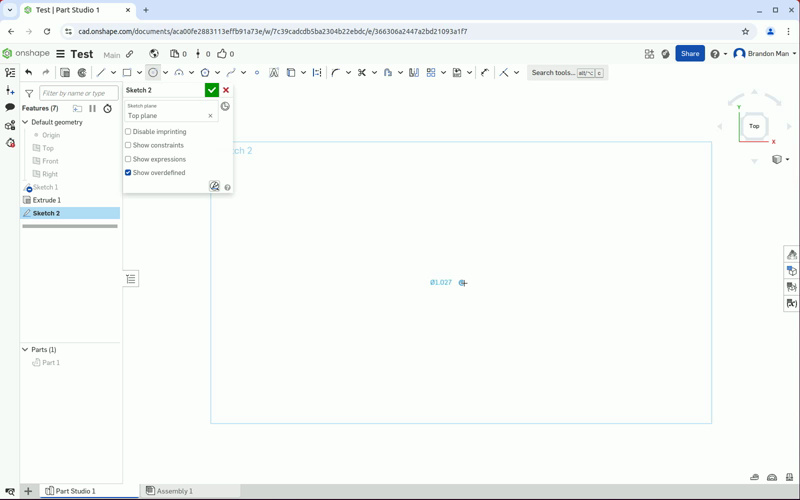
scroll(6)
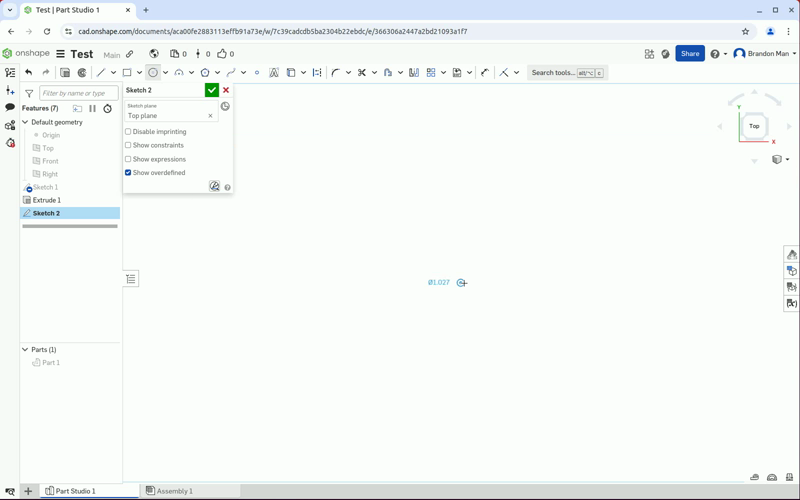
scroll(6)
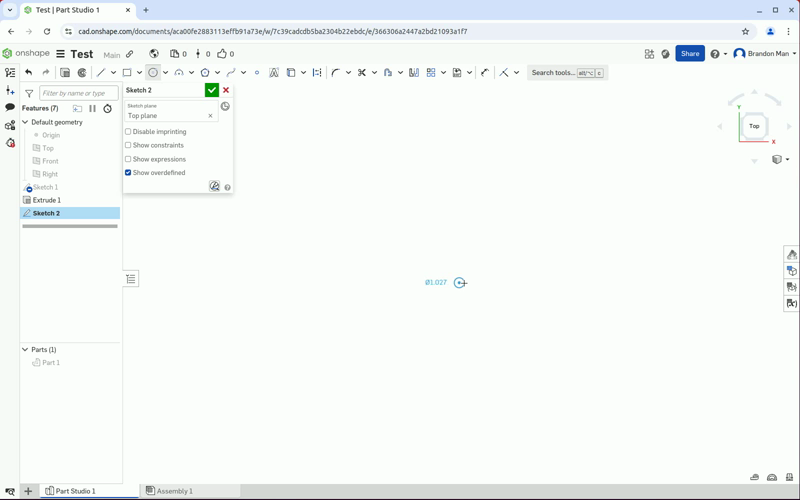
scroll(6)
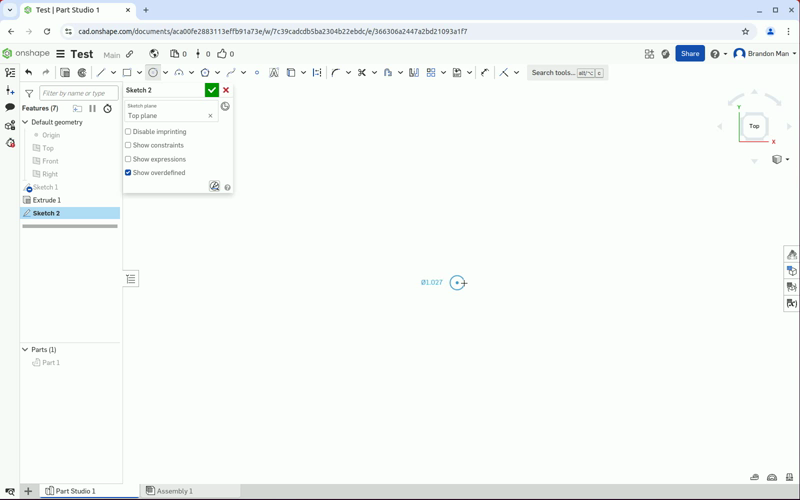
scroll(6)
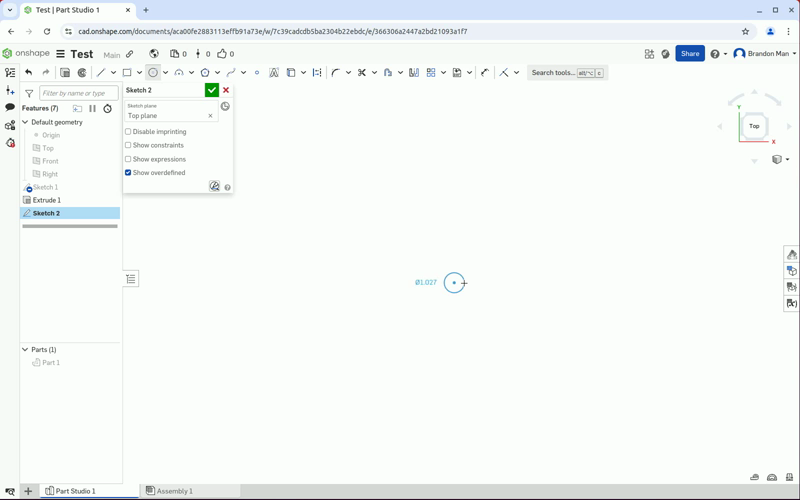
scroll(6)
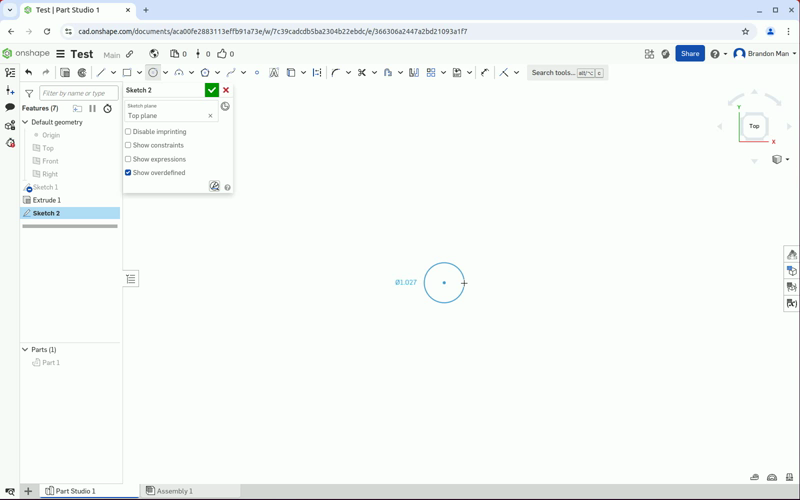
scroll(6)
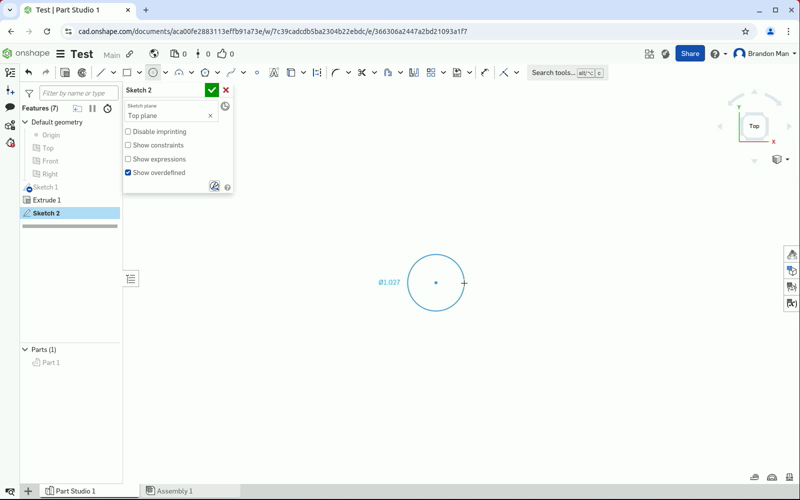
click(464, 282)
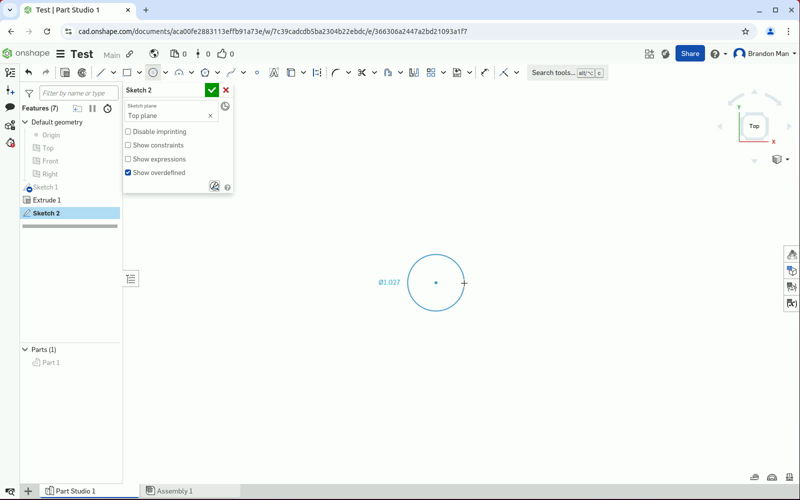
scroll(-6)
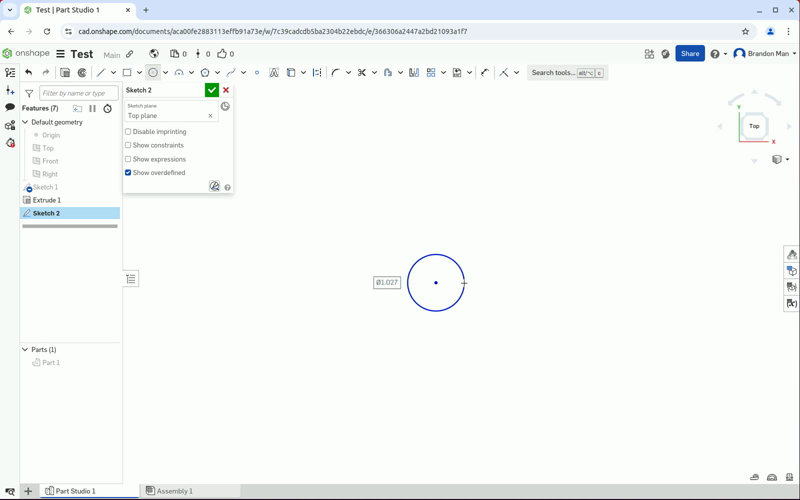
scroll(-6)
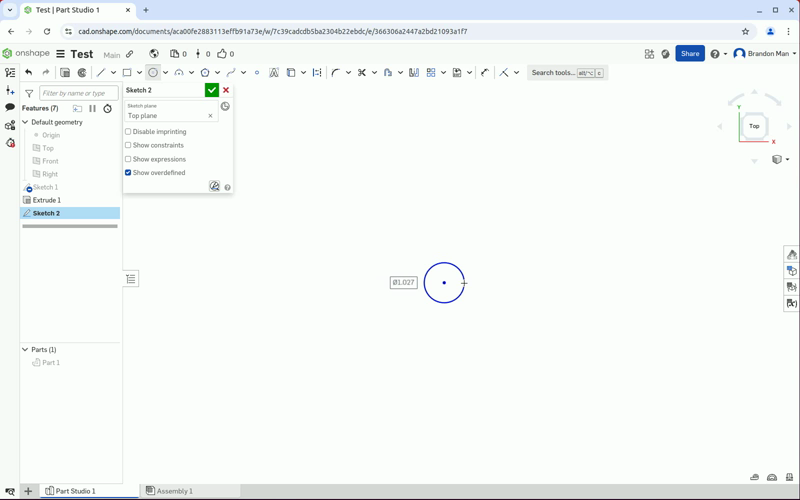
scroll(-6)
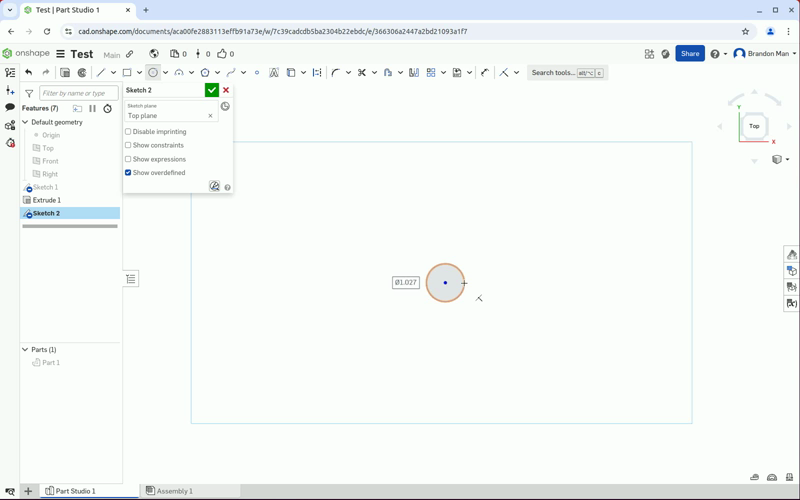
scroll(-6)
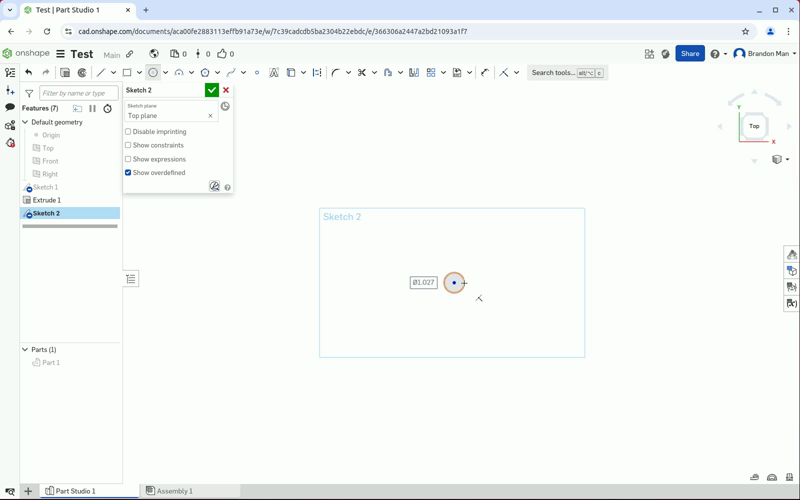
scroll(-6)
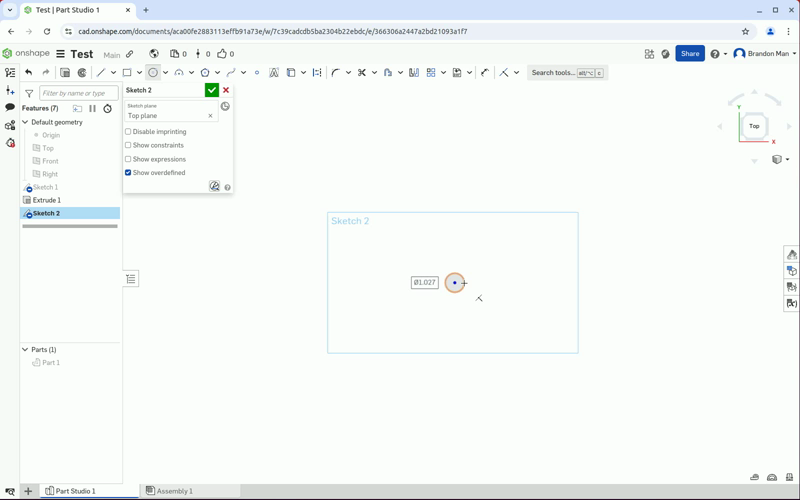
scroll(-6)
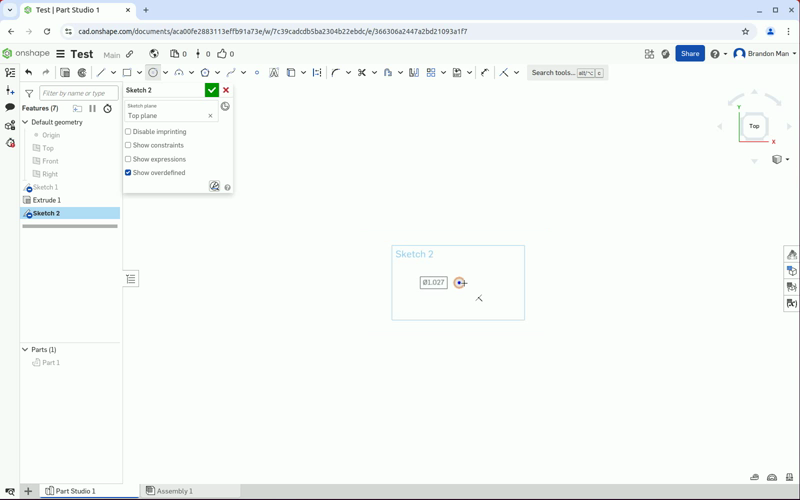
scroll(-6)
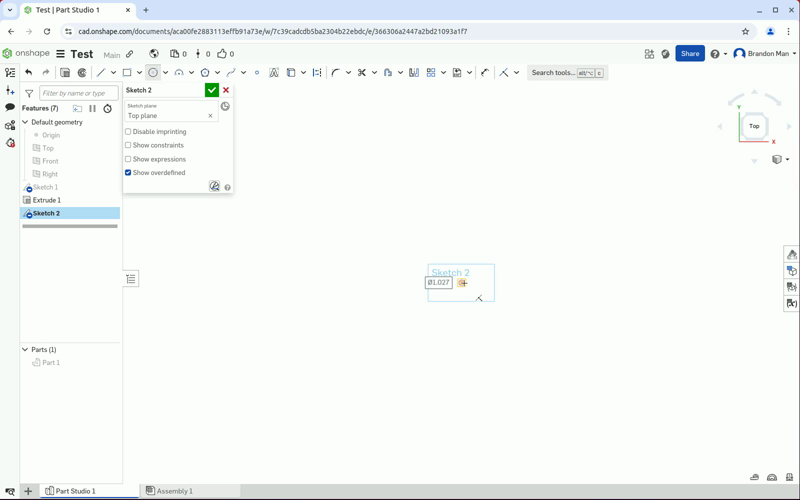
key(esc)
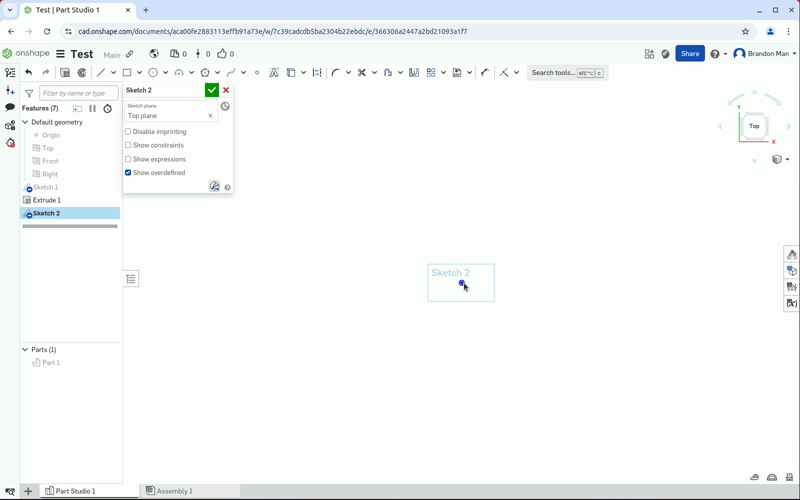
key(c)
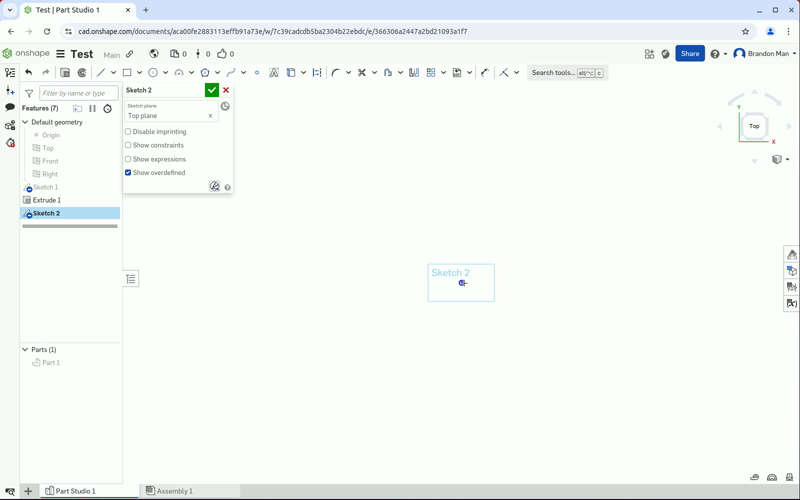
key_down(shift)
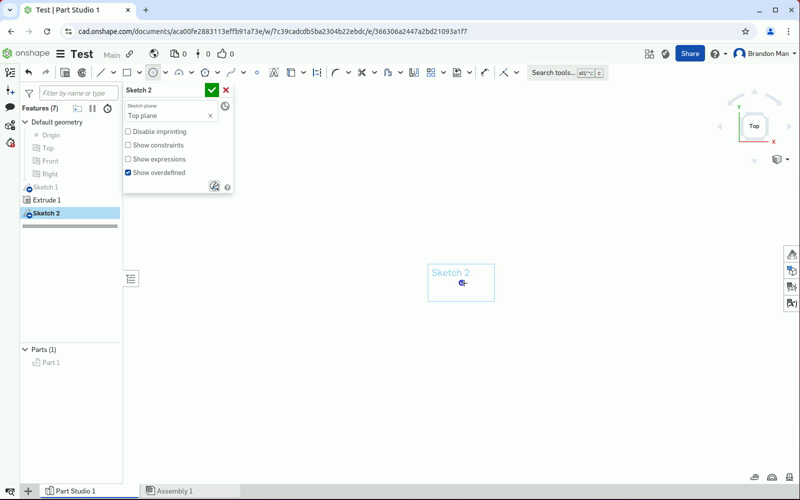
mouse_move(461, 282)
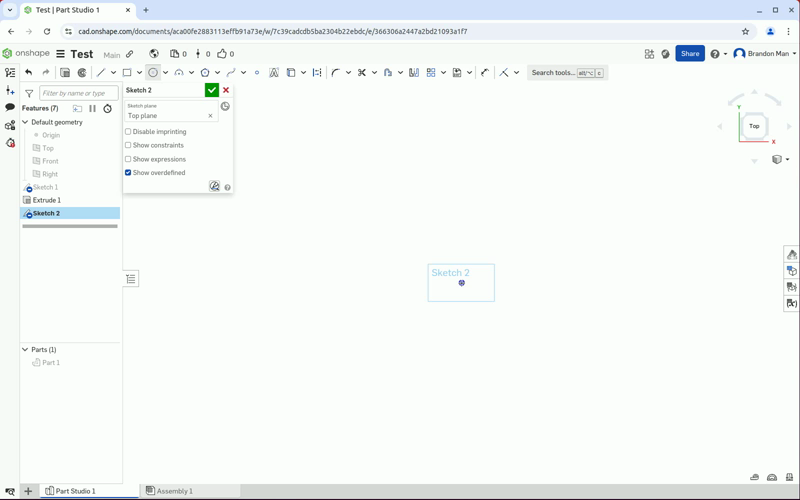
scroll(6)
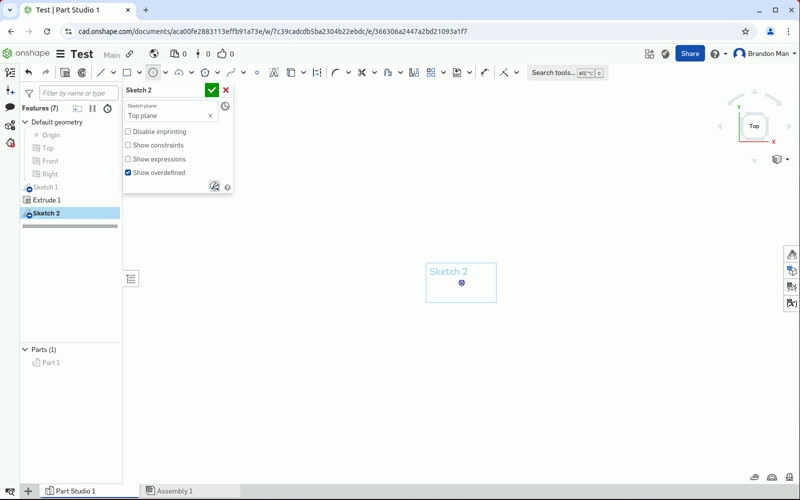
scroll(6)
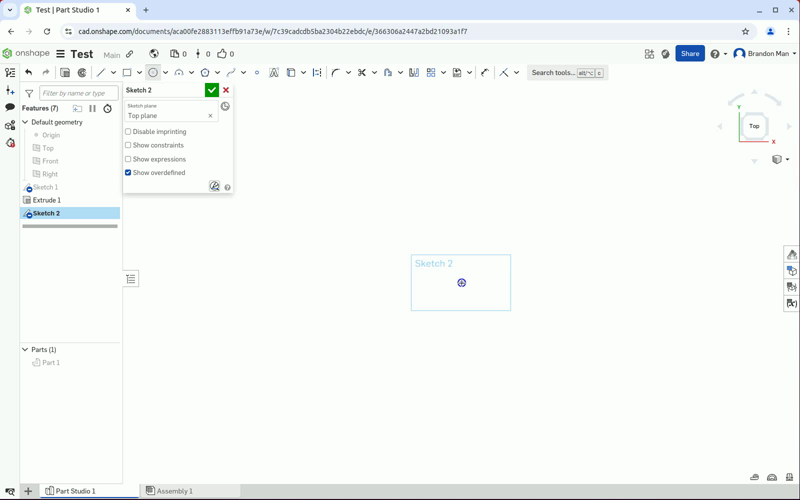
scroll(6)
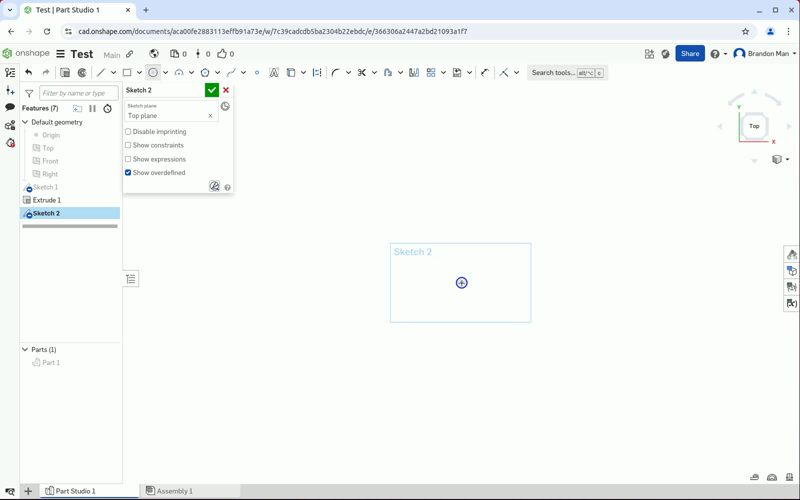
scroll(6)
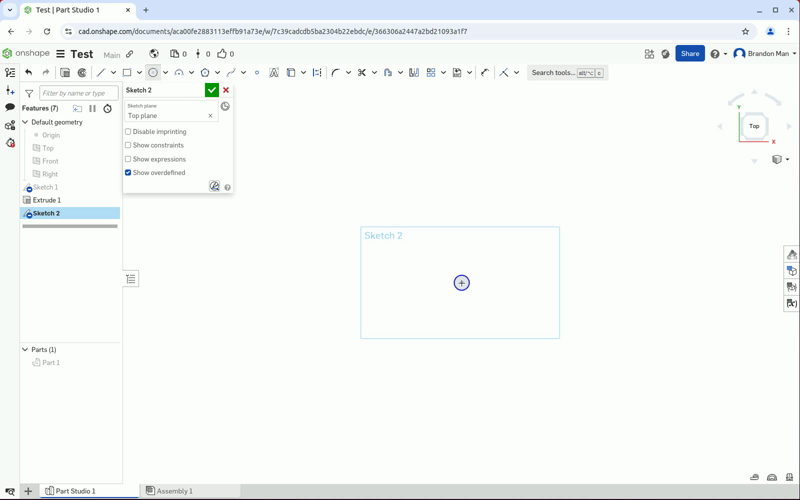
scroll(6)
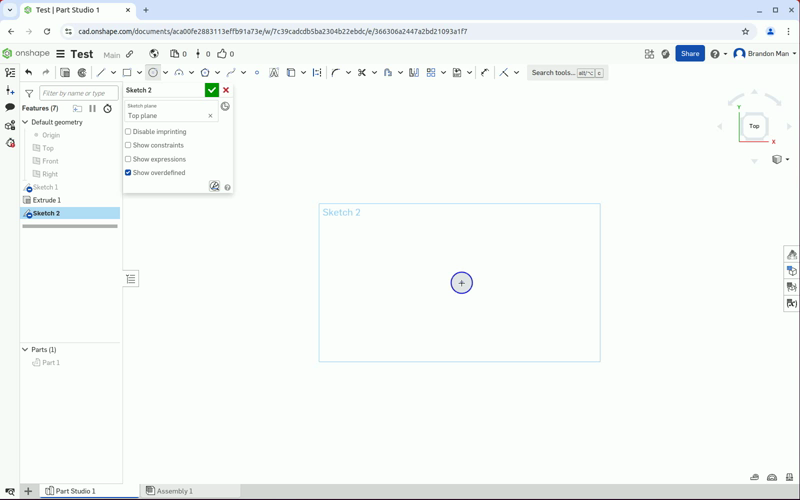
scroll(6)
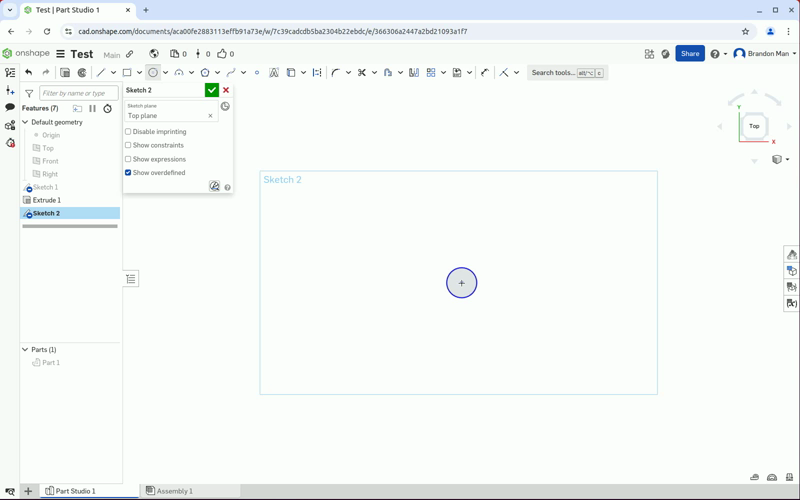
scroll(6)
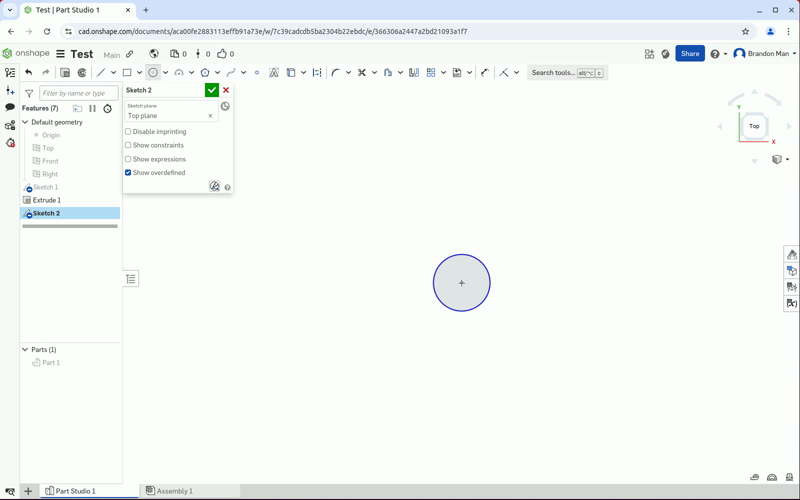
click(461, 282)
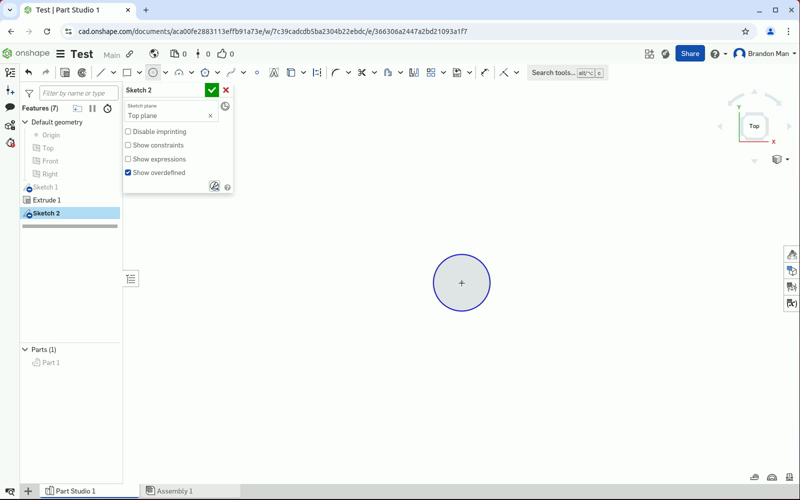
scroll(-6)
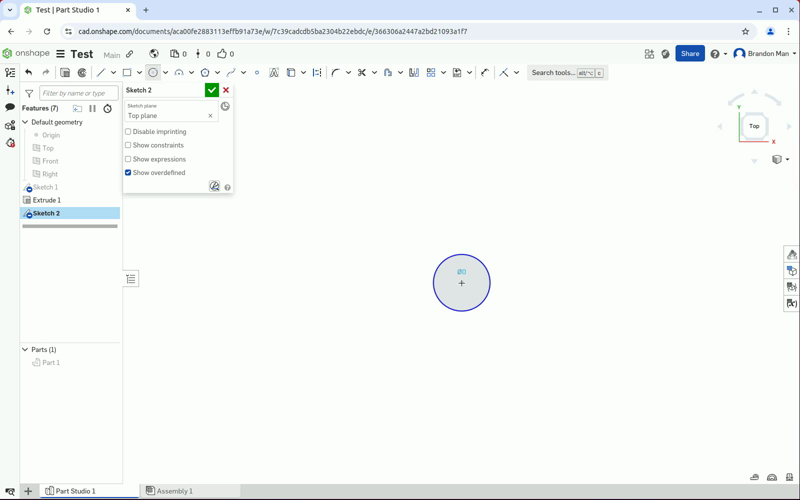
scroll(-6)
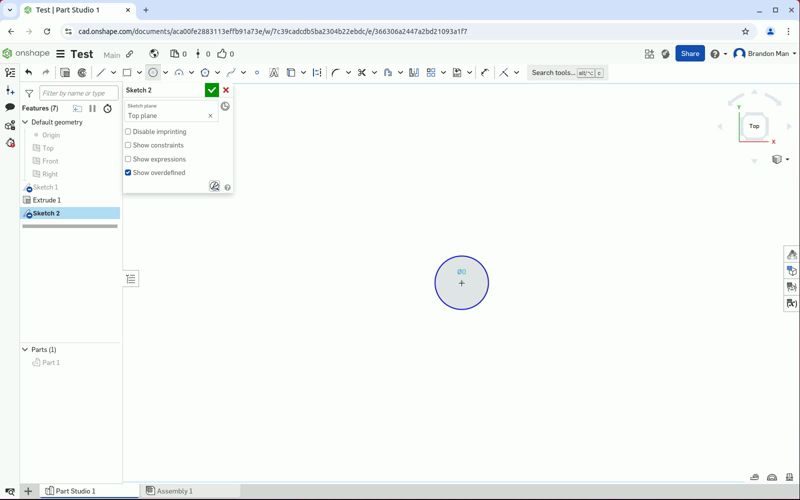
scroll(-6)
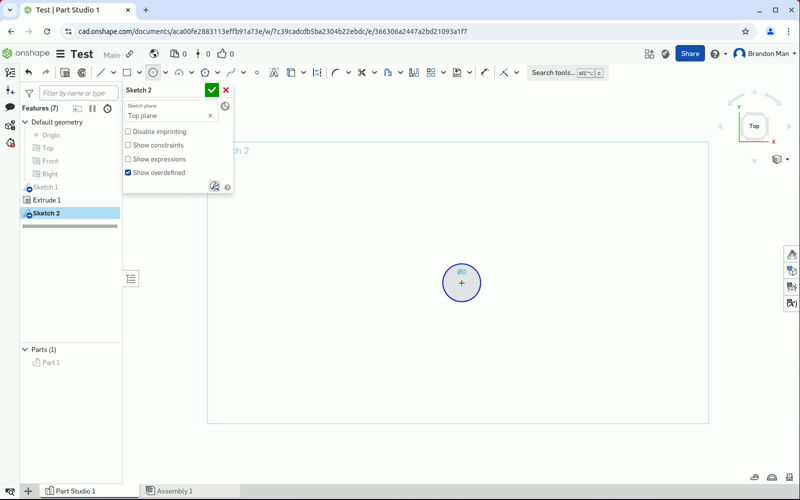
scroll(-6)
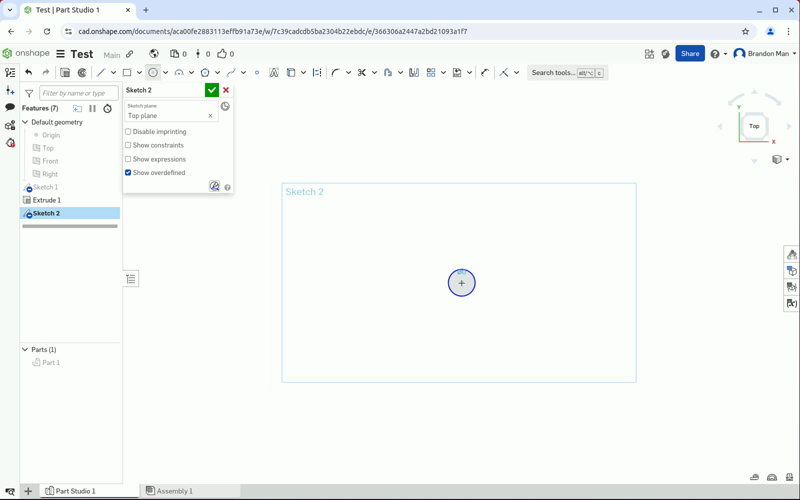
scroll(-6)
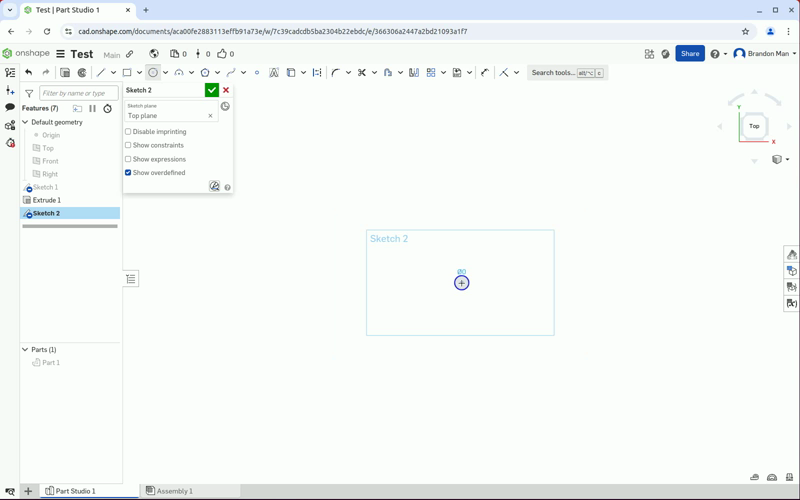
scroll(-6)
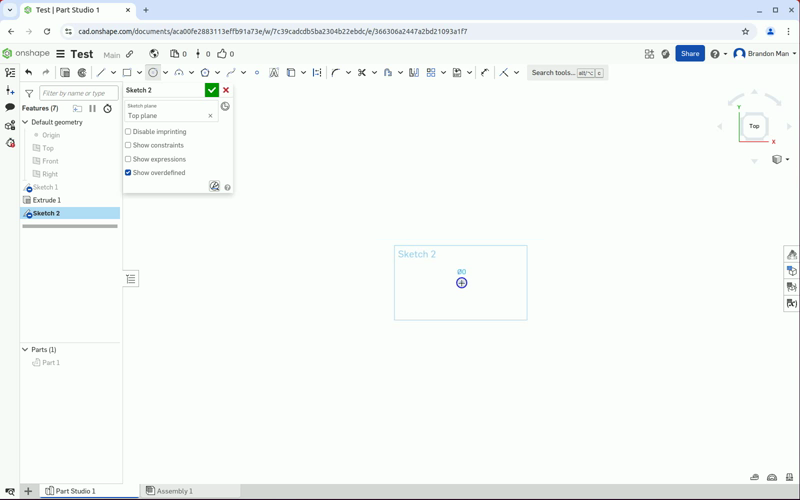
scroll(-6)
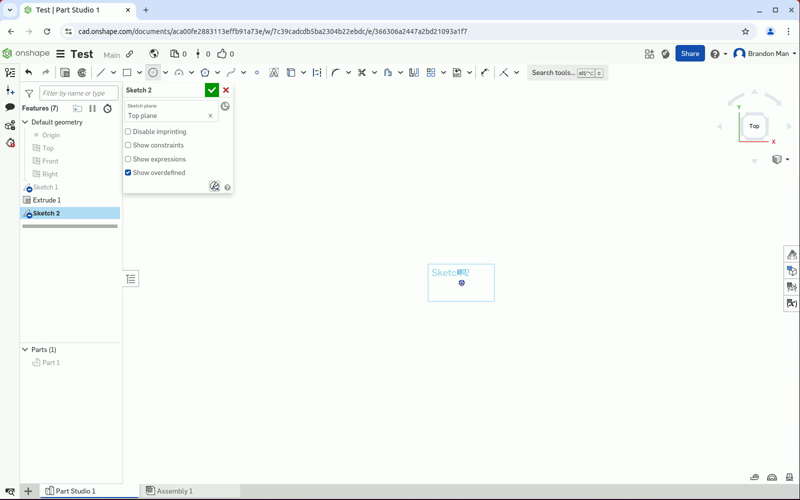
key_up(shift)
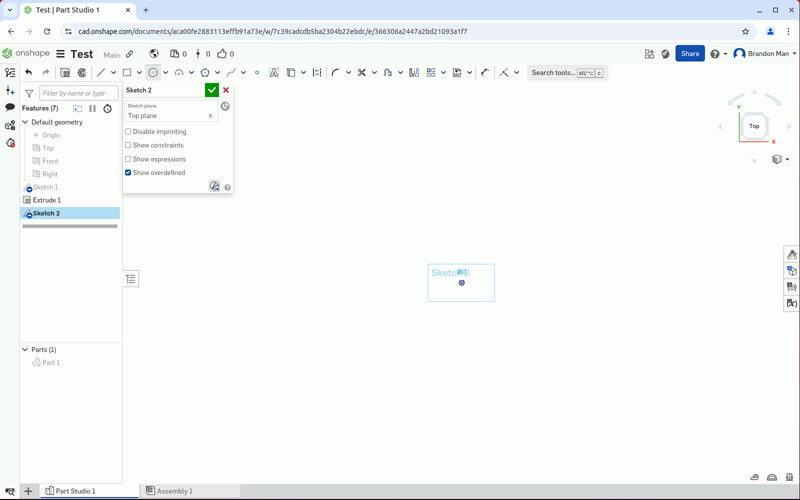
mouse_move(463, 282)
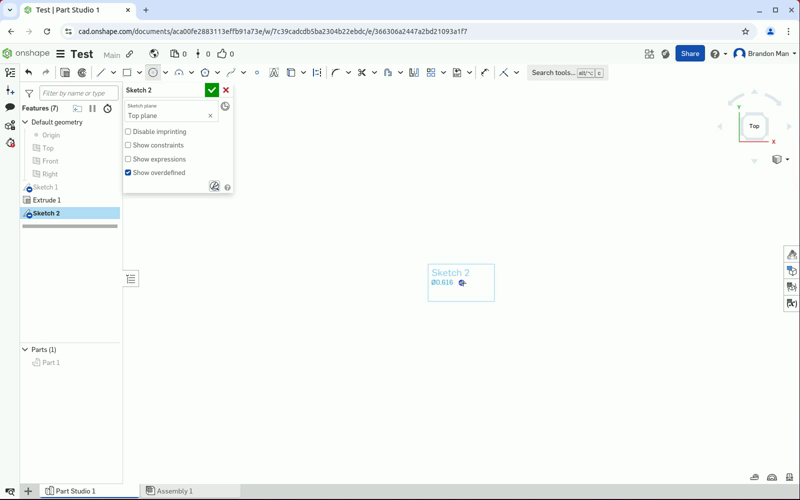
scroll(6)
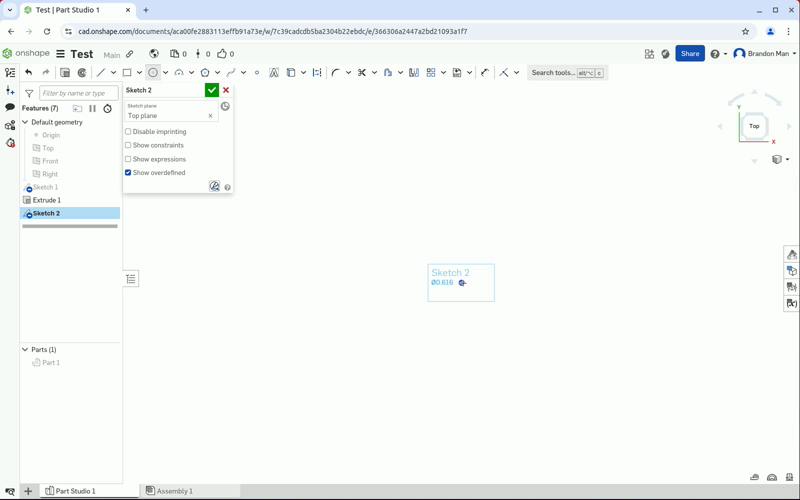
scroll(6)
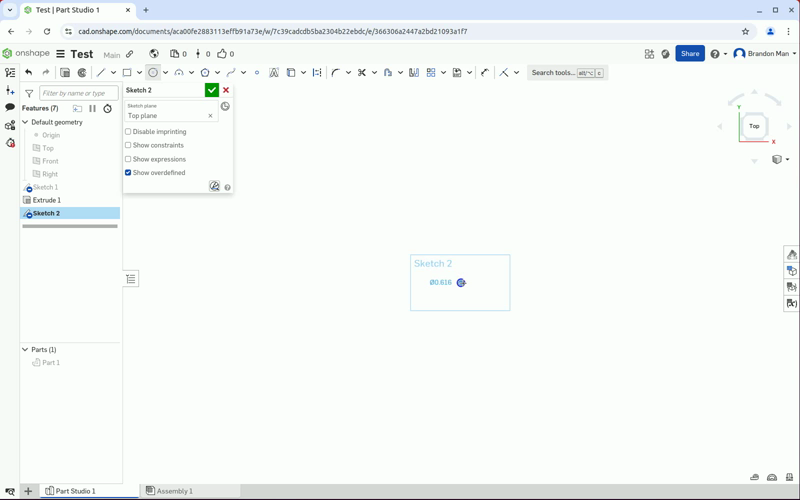
scroll(6)
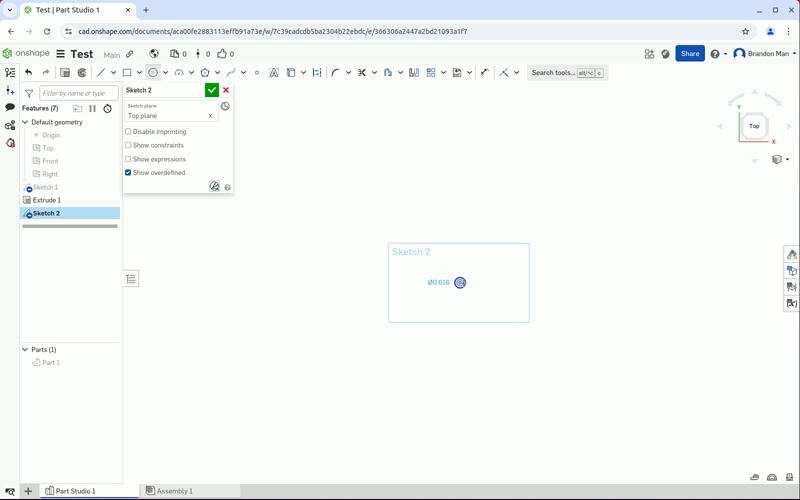
scroll(6)
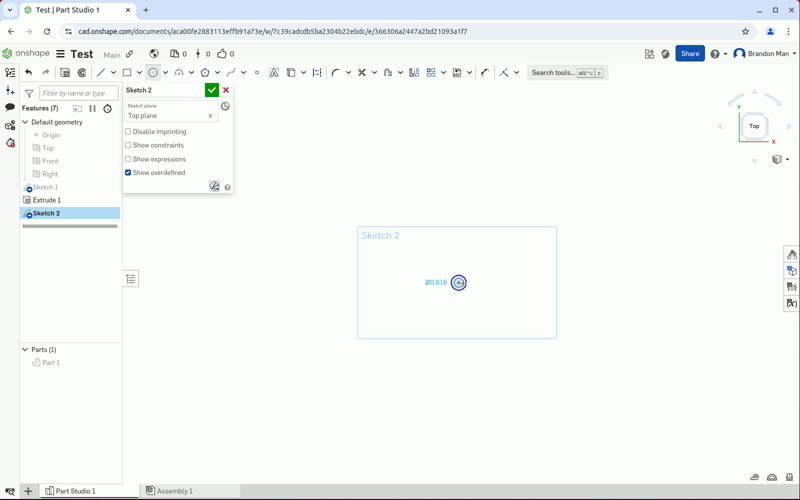
scroll(6)
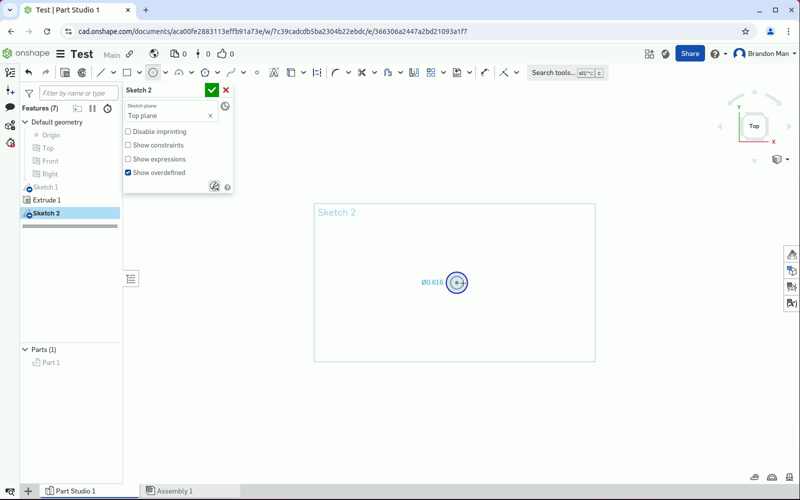
scroll(6)
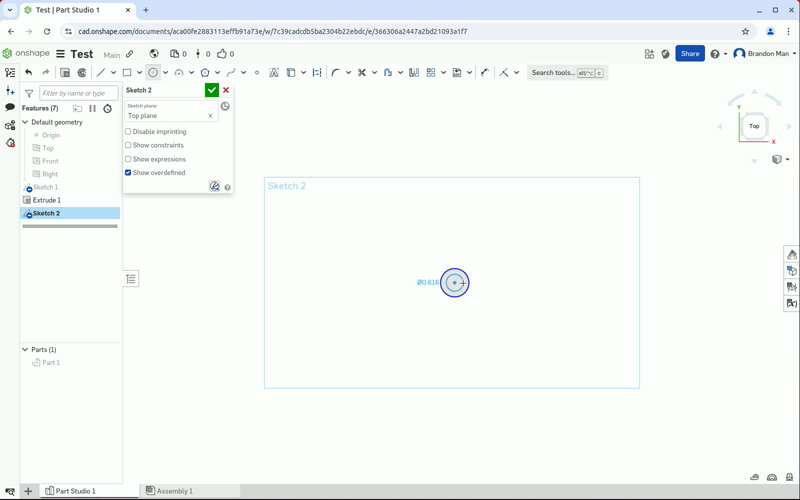
scroll(6)
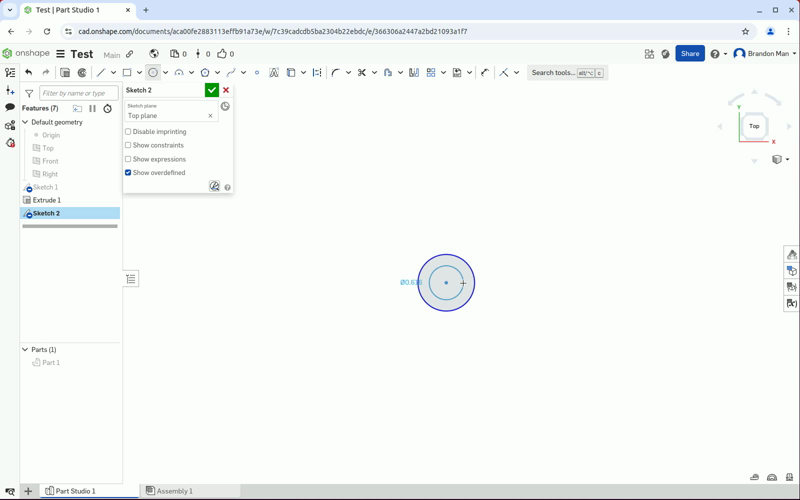
click(463, 282)
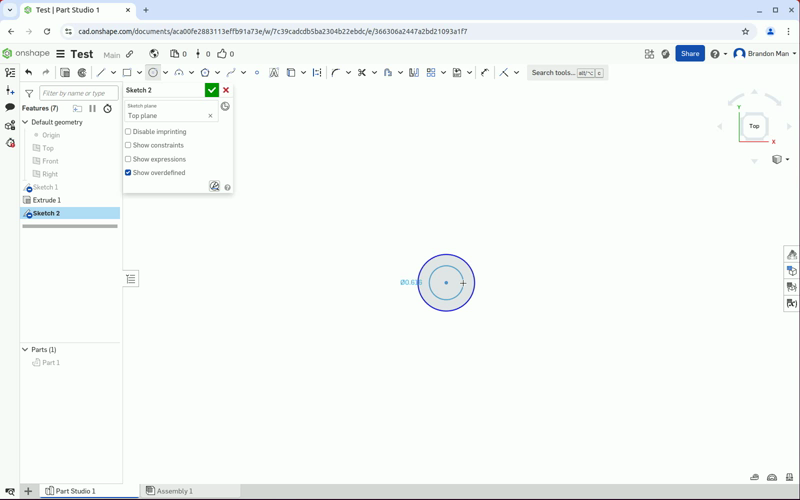
scroll(-6)
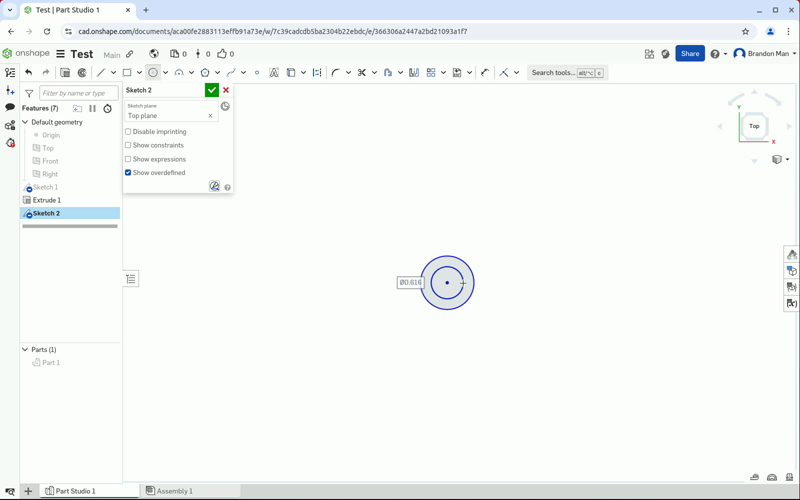
scroll(-6)
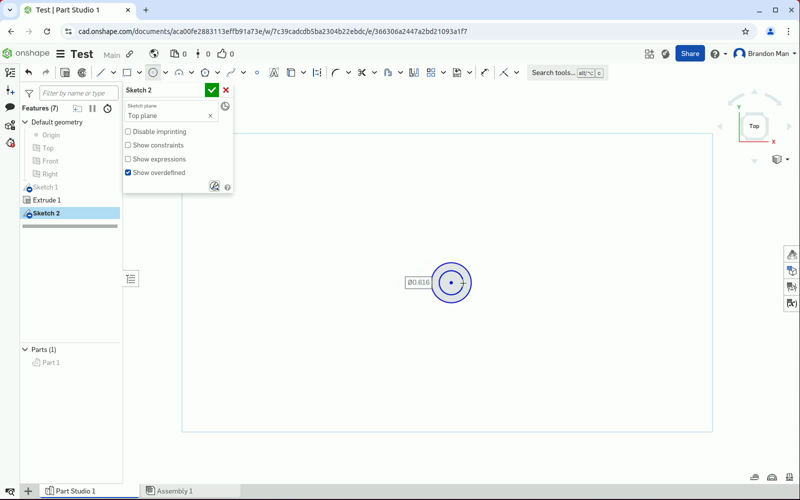
scroll(-6)
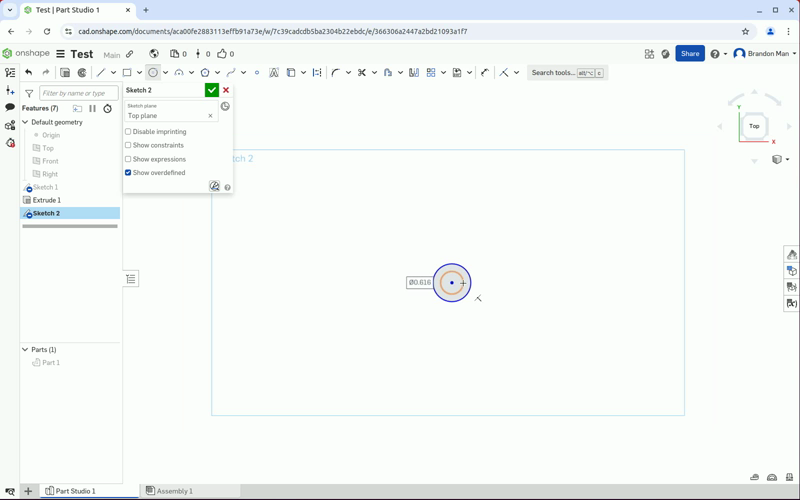
scroll(-6)
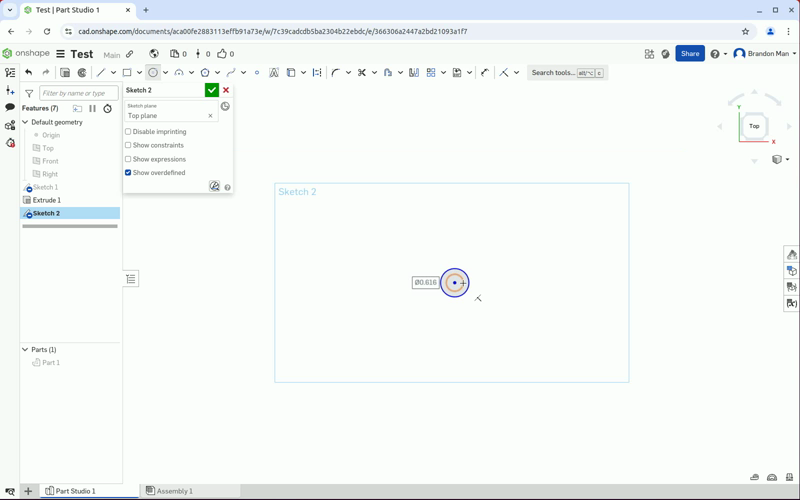
scroll(-6)
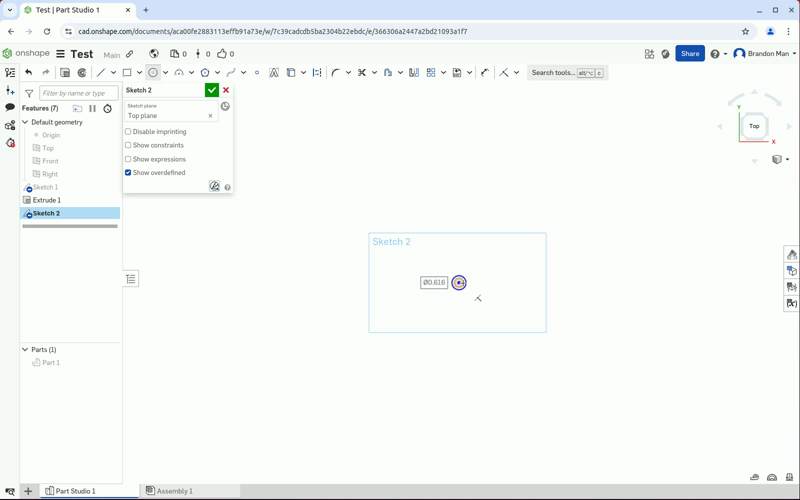
scroll(-6)
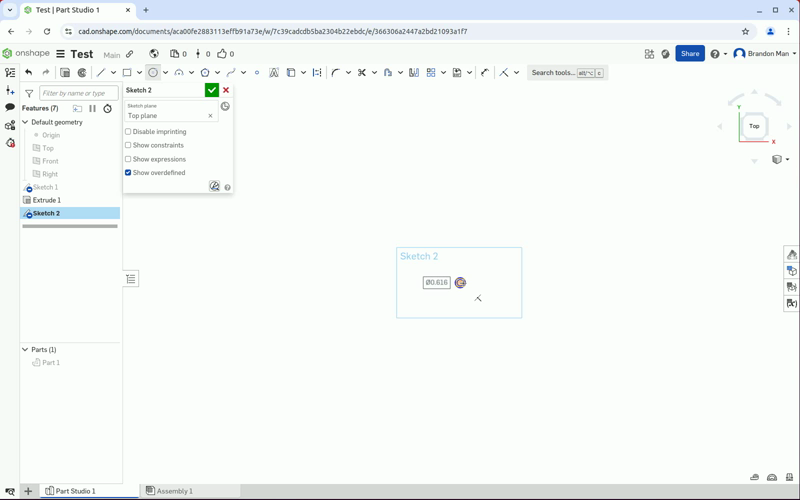
scroll(-6)
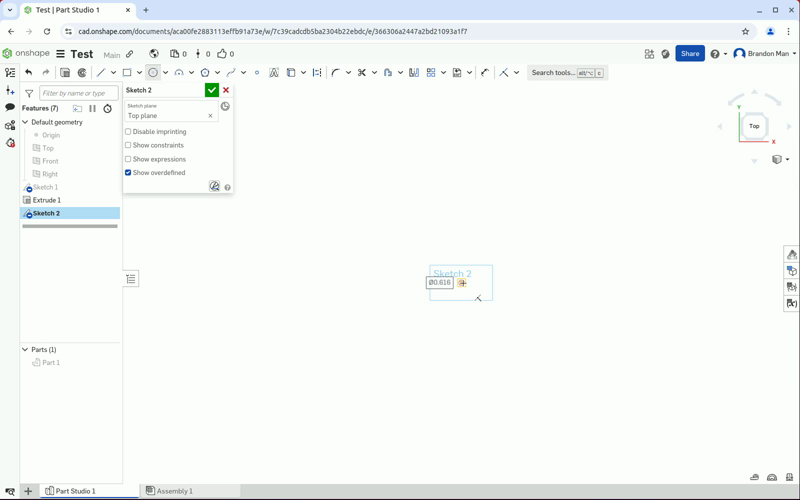
key(esc)
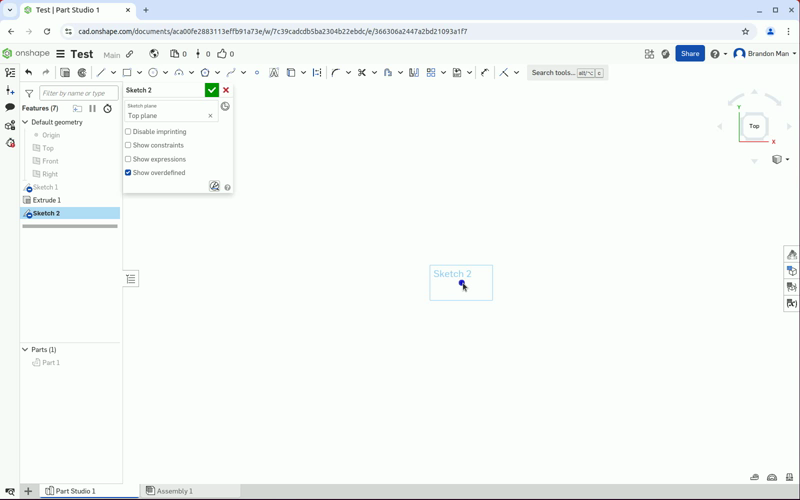
mouse_move(463, 282)
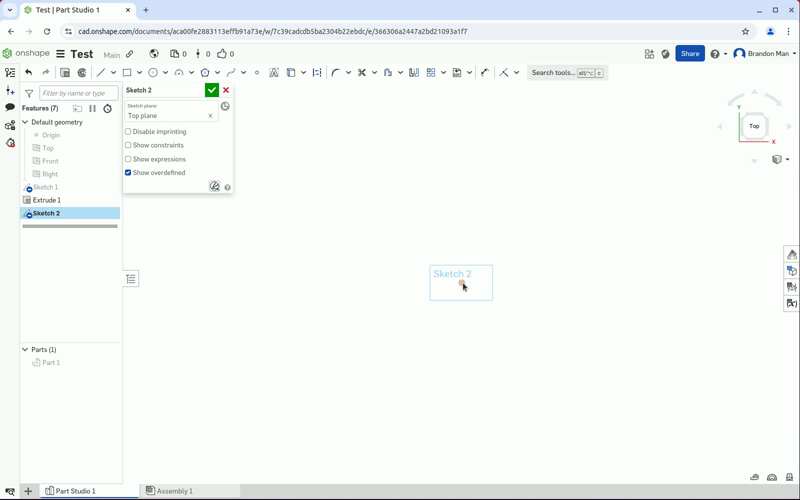
scroll(6)
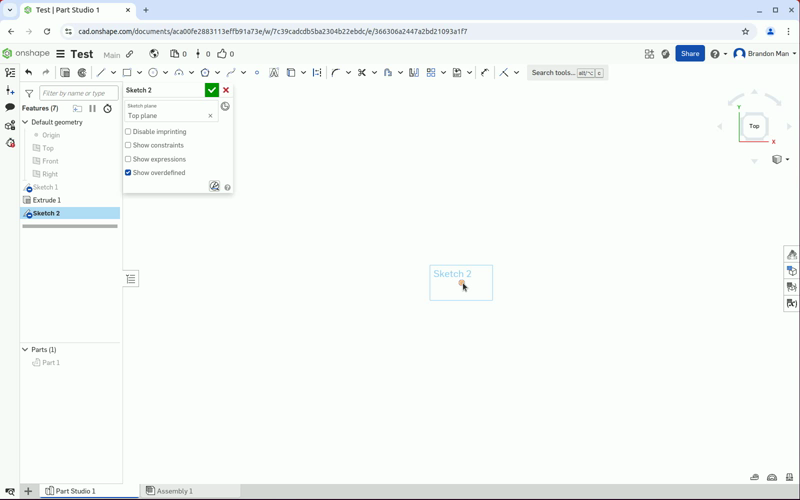
scroll(6)
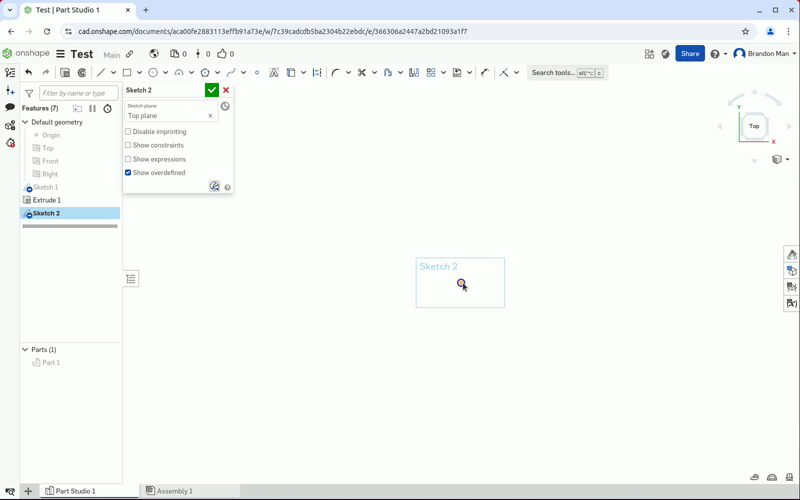
scroll(6)
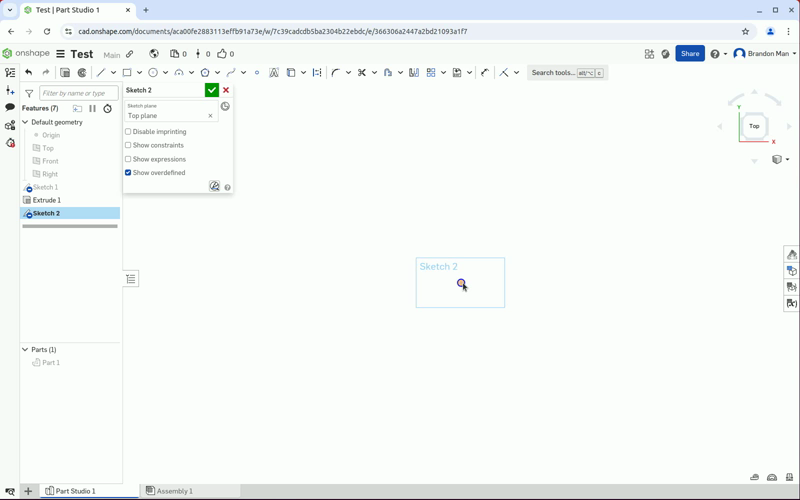
scroll(6)
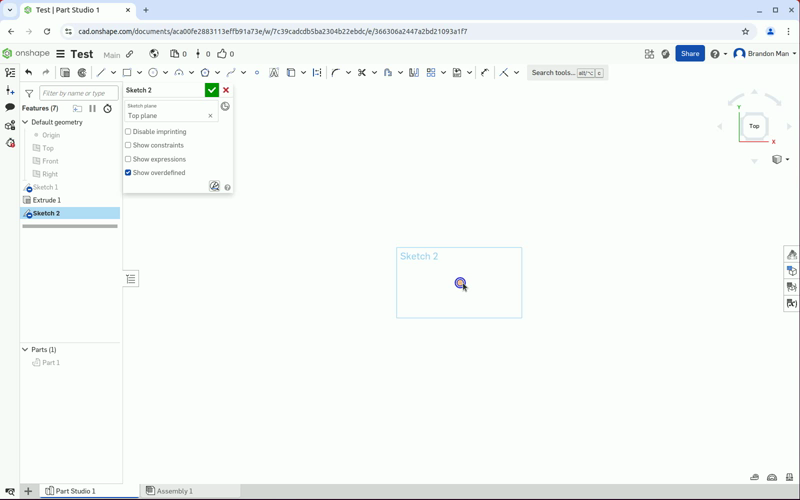
scroll(6)
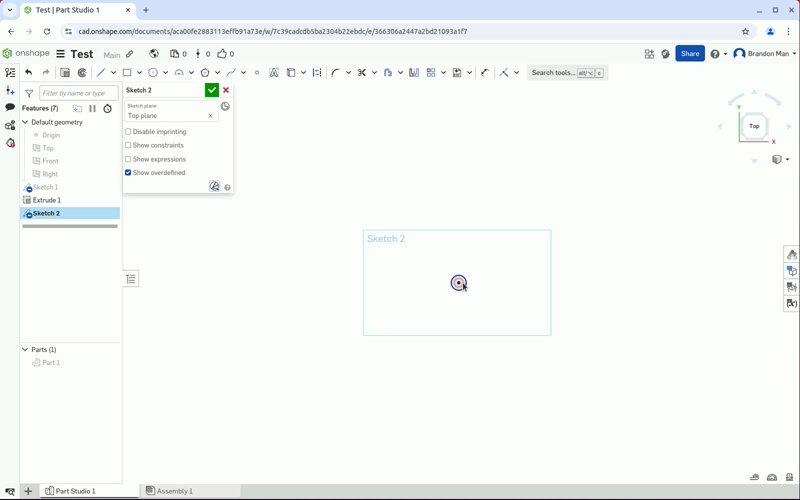
scroll(6)
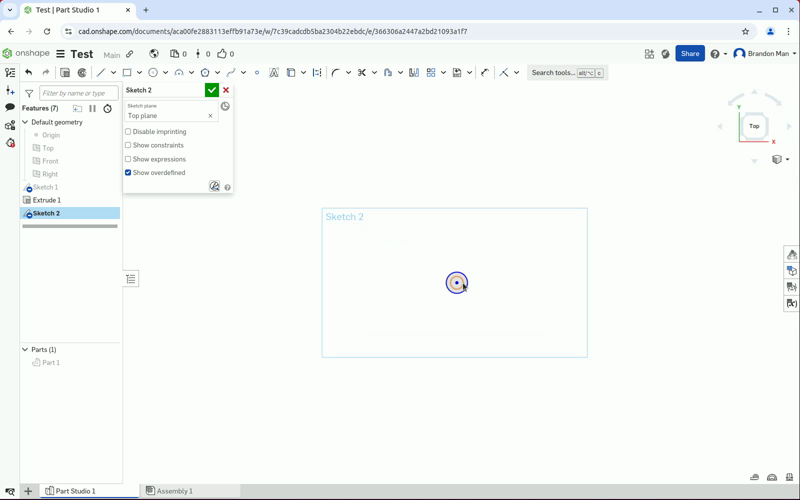
scroll(6)
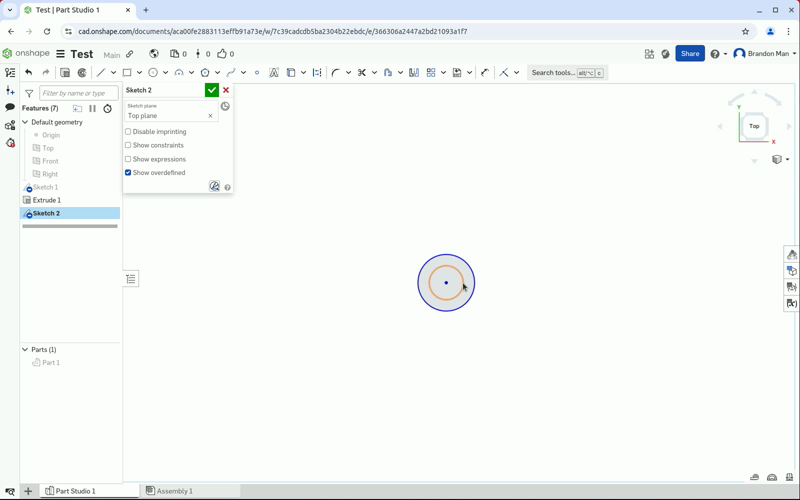
click(463, 282)
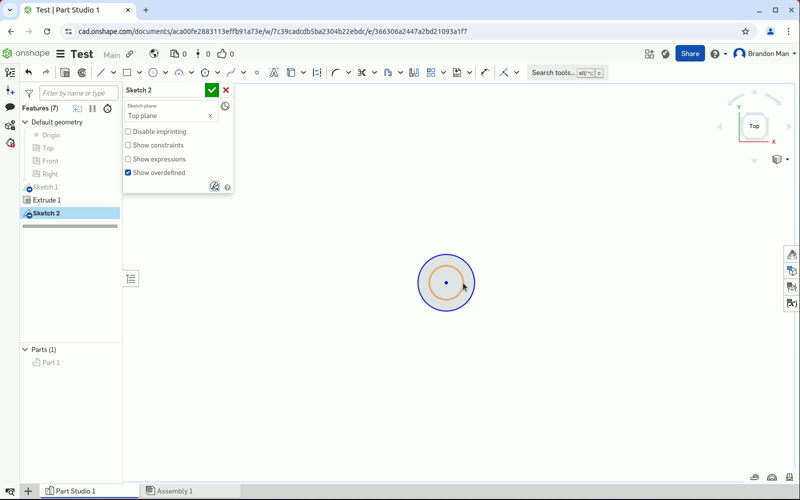
scroll(-6)
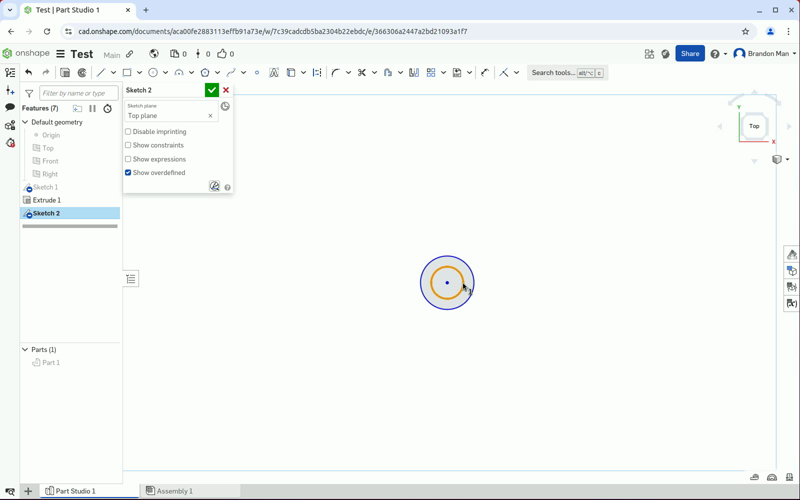
scroll(-6)
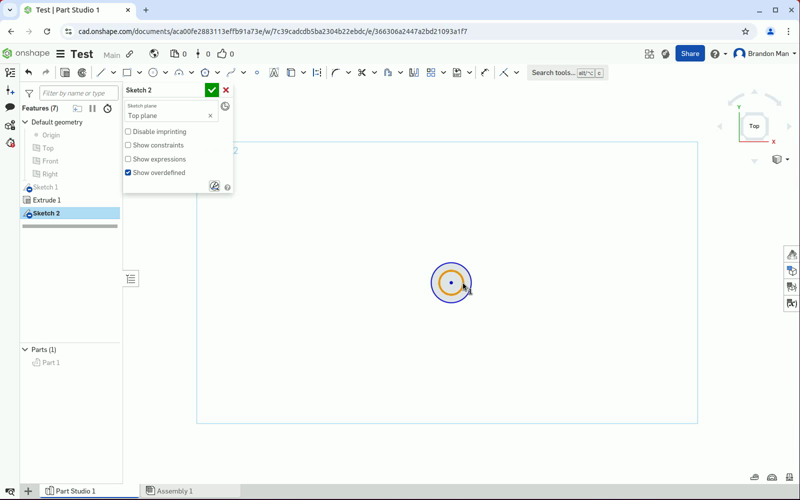
scroll(-6)
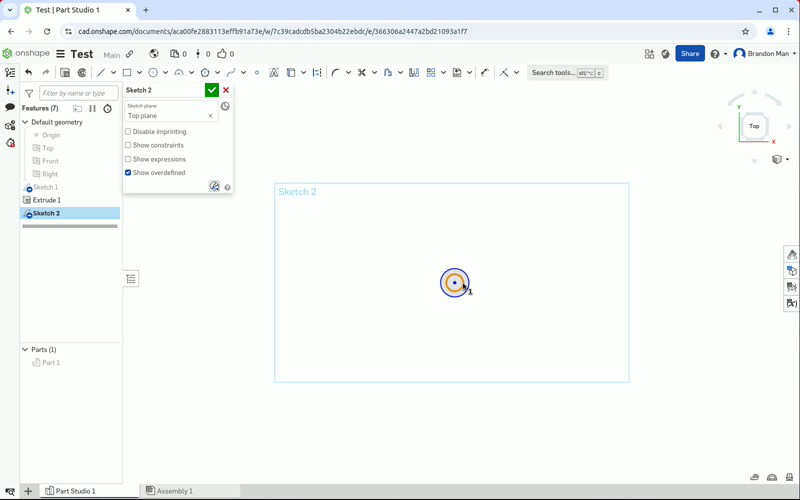
scroll(-6)
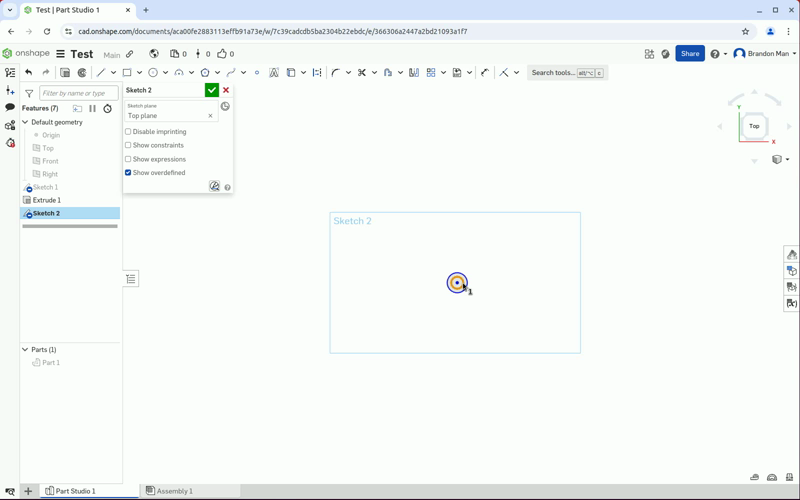
scroll(-6)
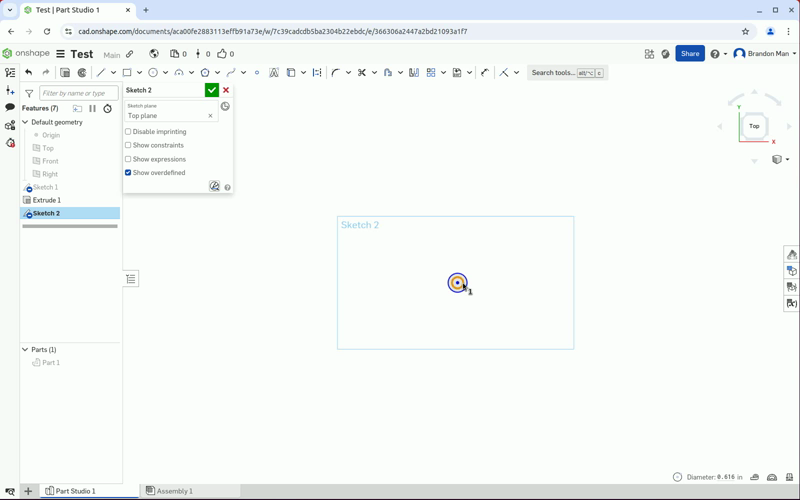
scroll(-6)
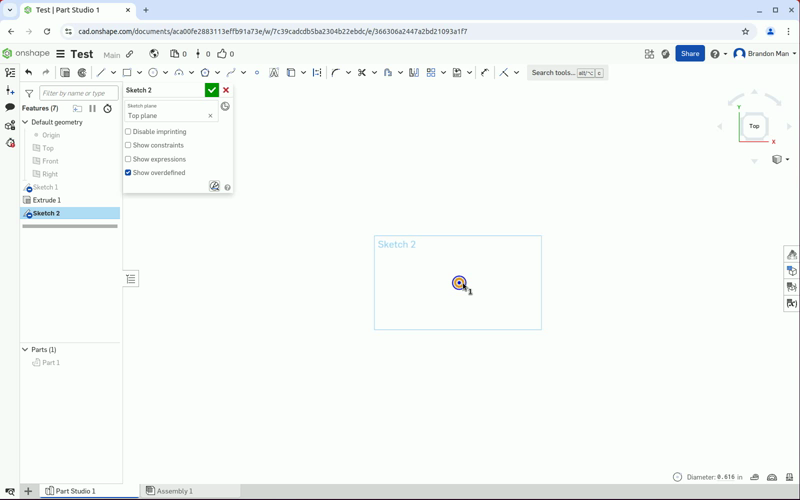
scroll(-6)
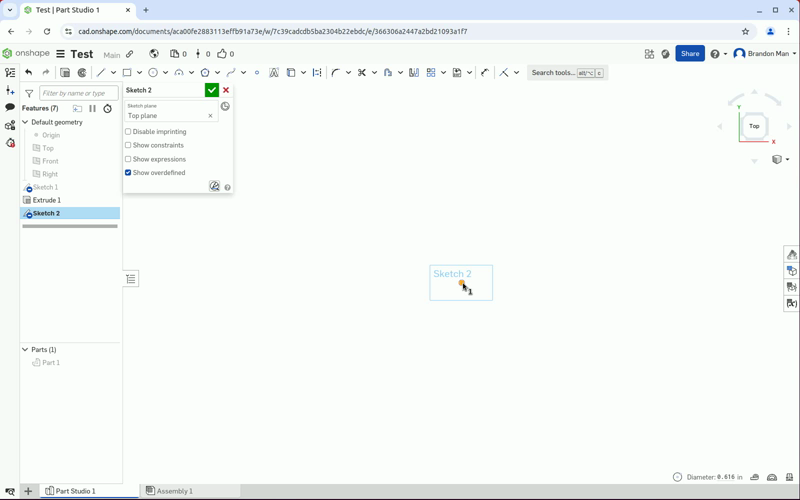
mouse_move(73, 352)
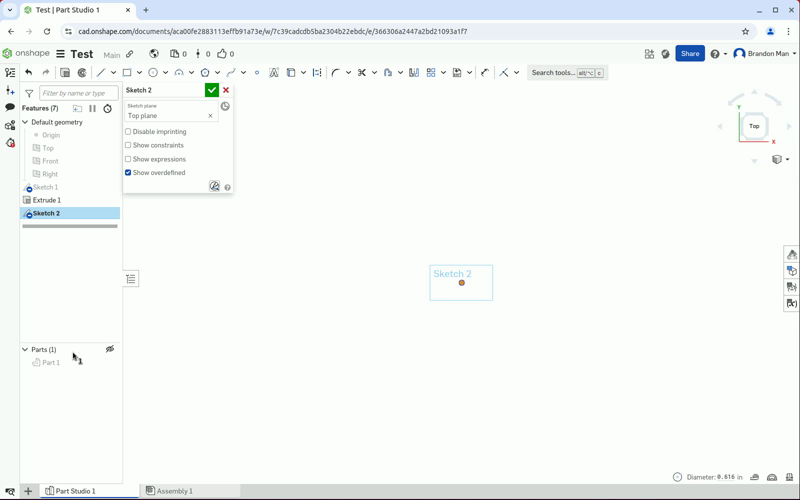
key(shift+y)
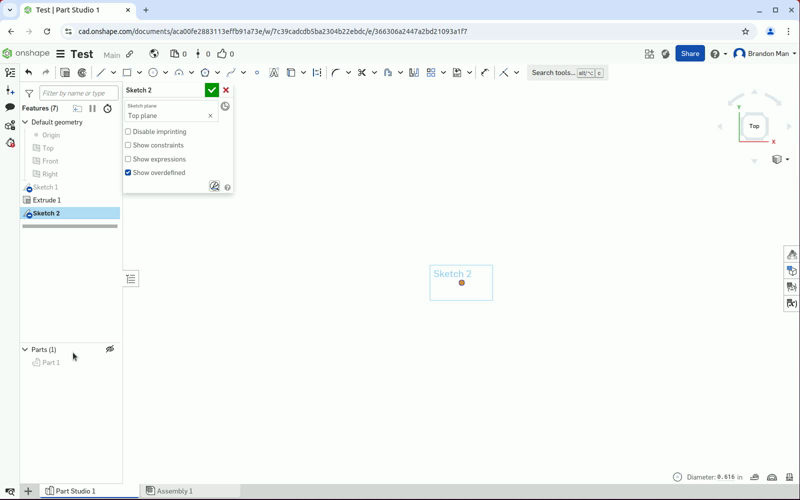
key(shift+e)
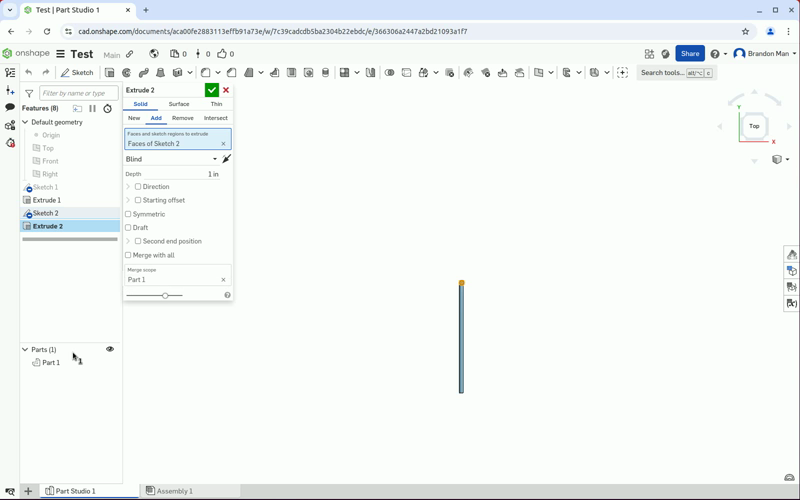
mouse_move(143, 106)
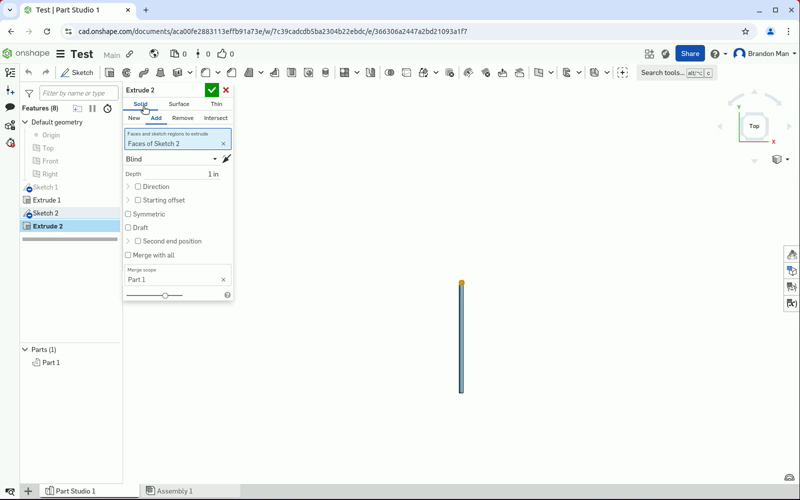
click(143, 106)
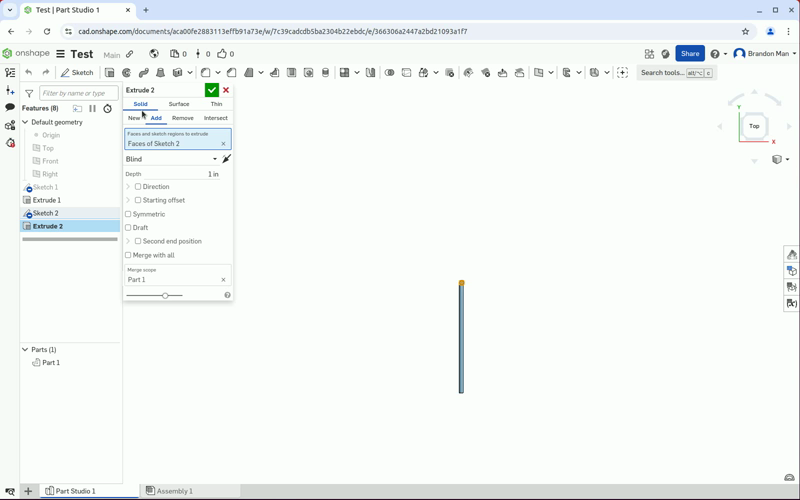
mouse_move(137, 120)
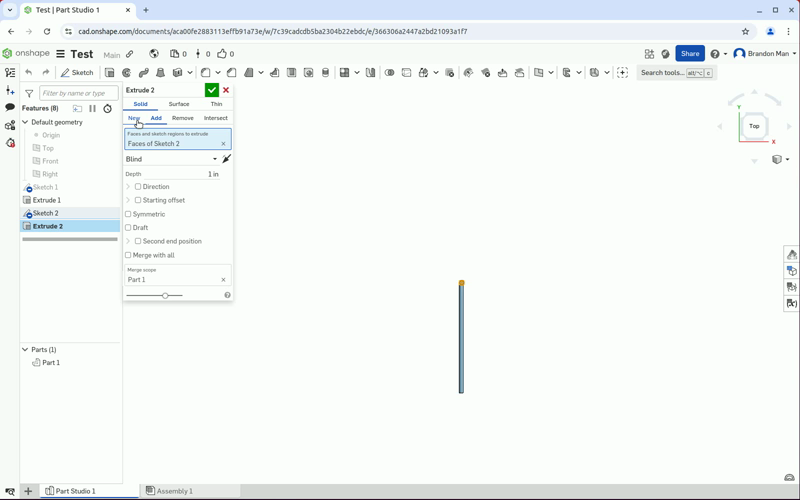
click(137, 120)
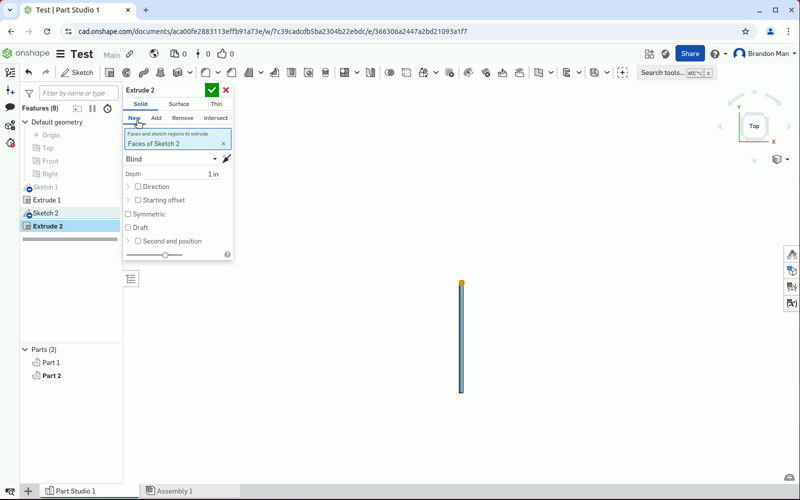
key(tab, 4)
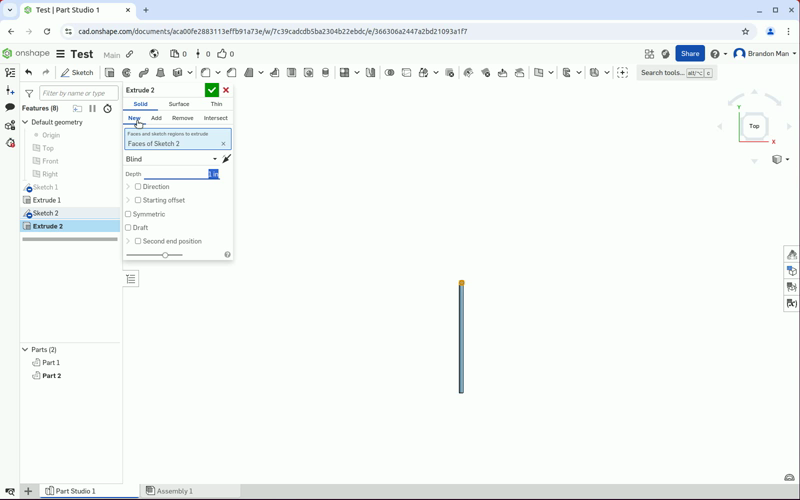
text(0.482)
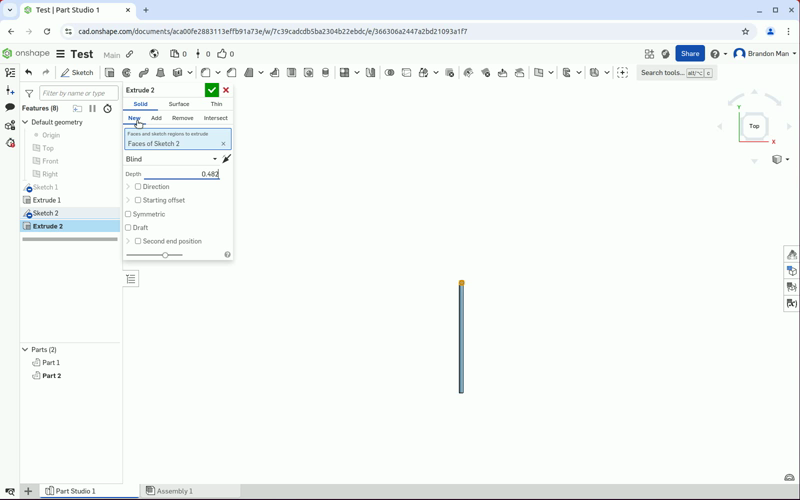
key(tab, 3)
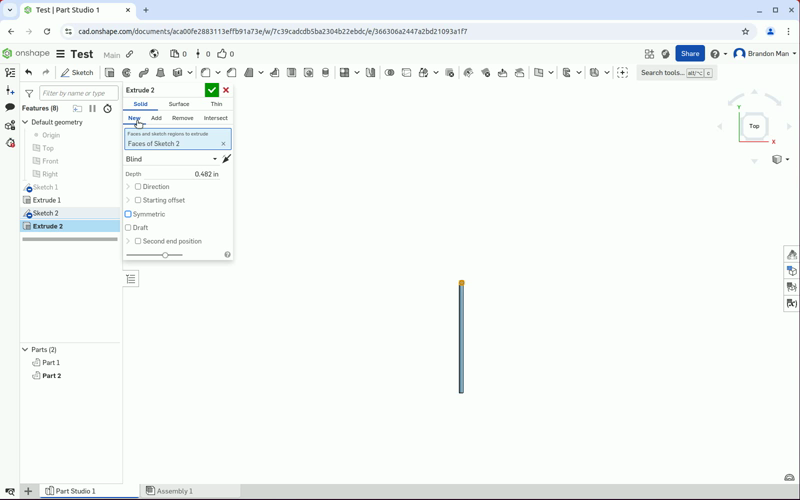
key(space)
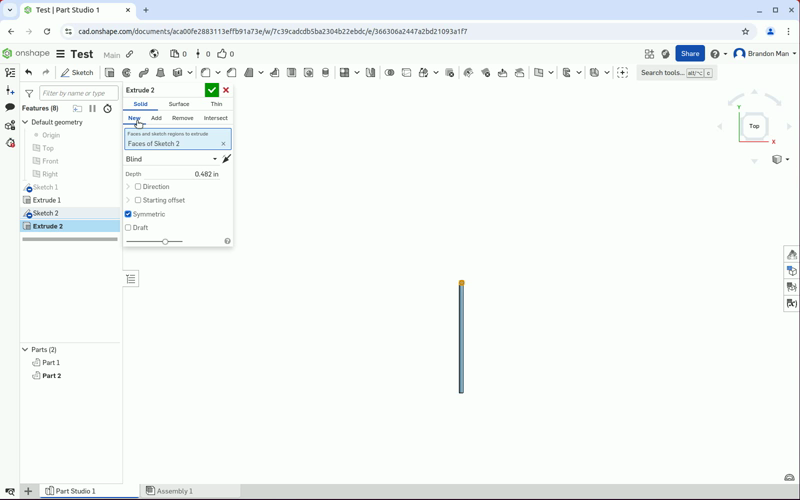
key(enter)
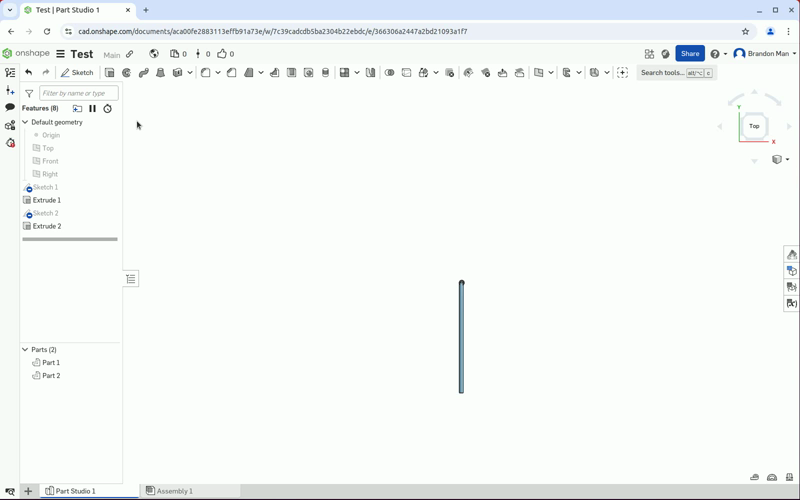
key(shift+h)
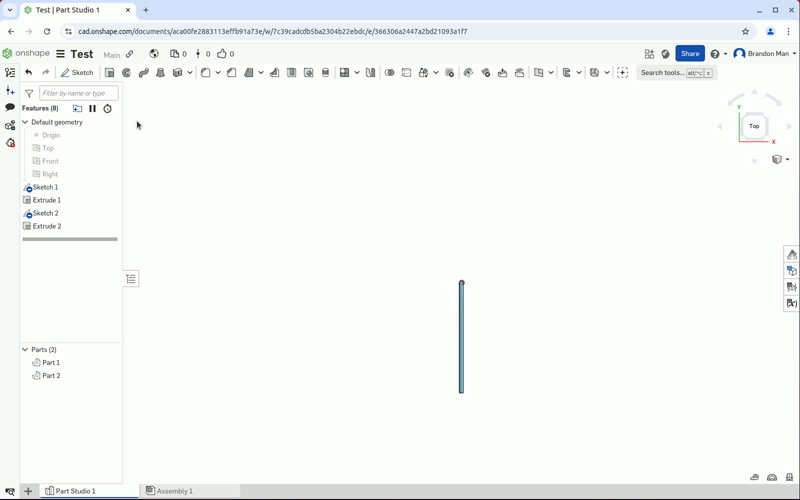
key(shift+h)
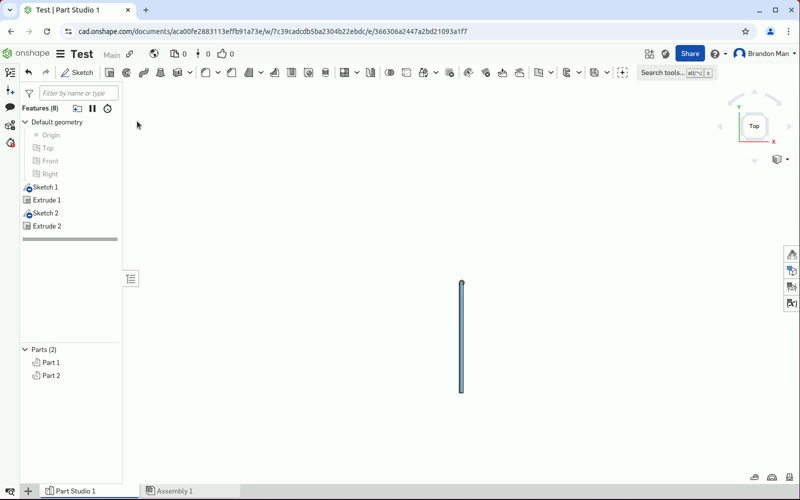
key(shift+7)
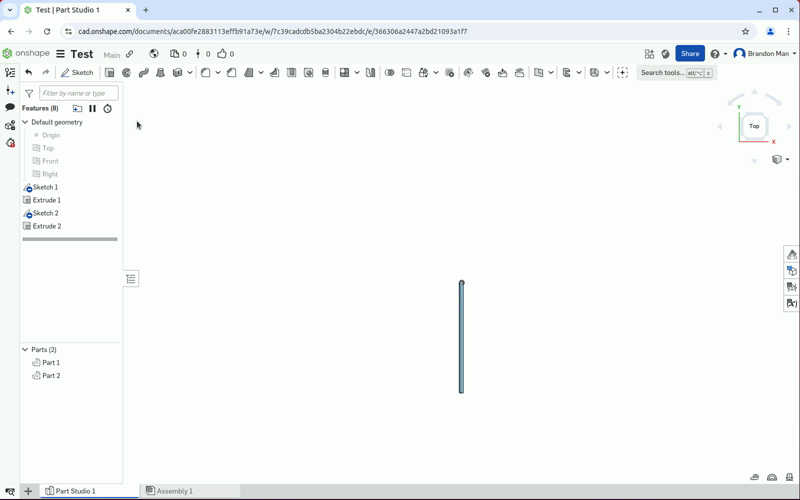
key(up, 3)
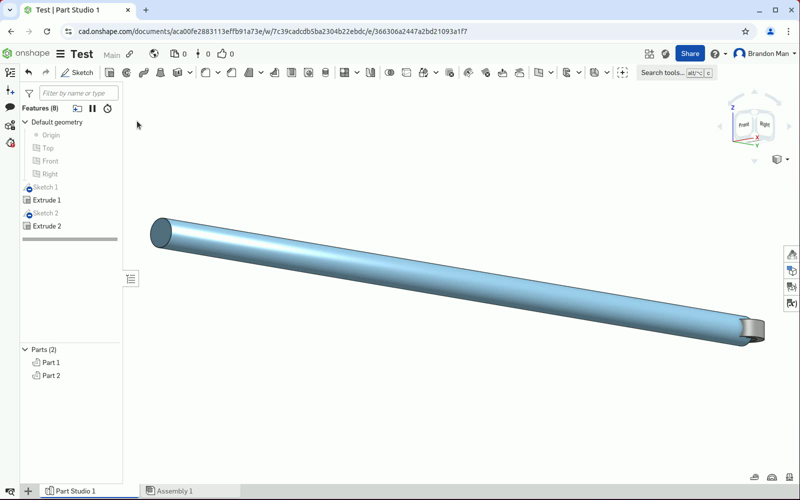
key(left, 3)
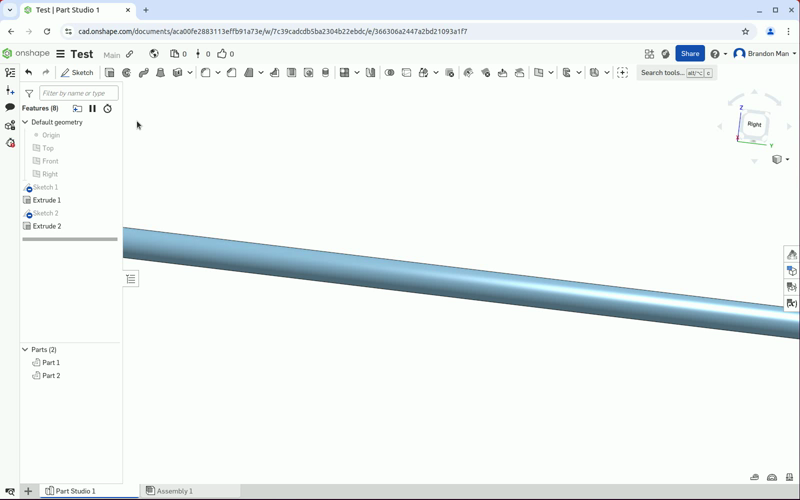
key(right, 3)
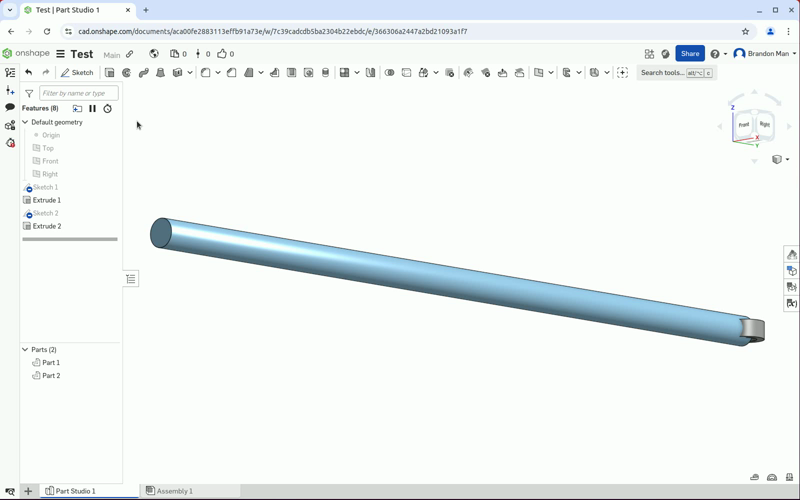
key(down, 3)
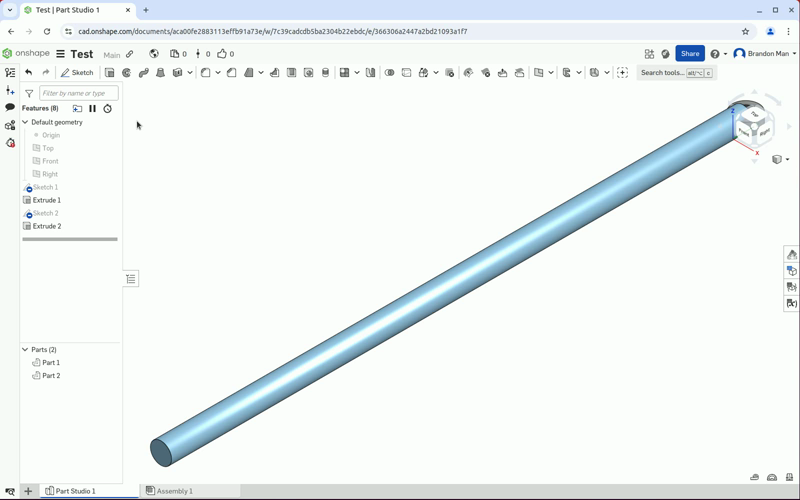
mouse_move(73, 189)
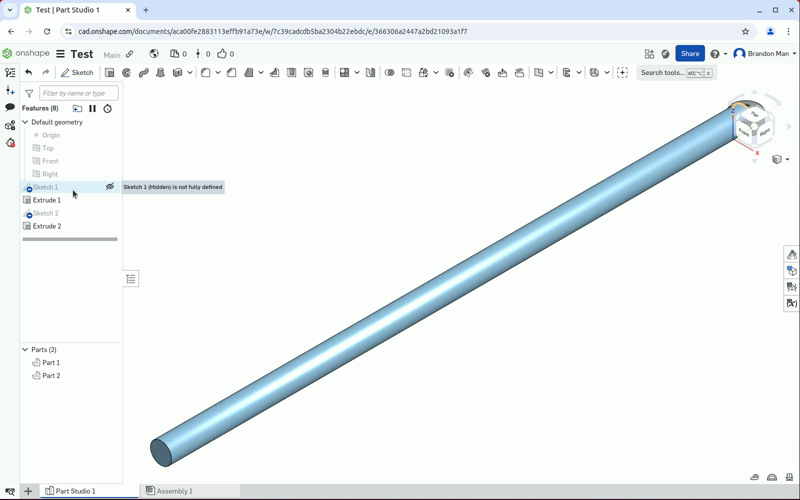
click(73, 189)